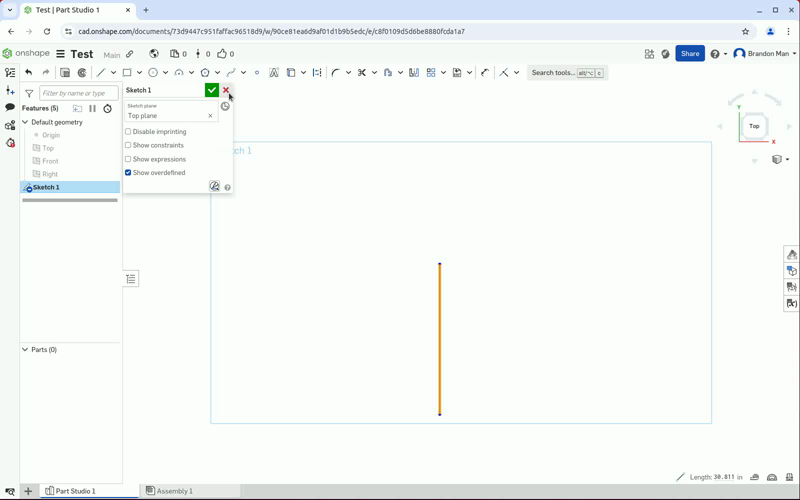
key(shift+h)
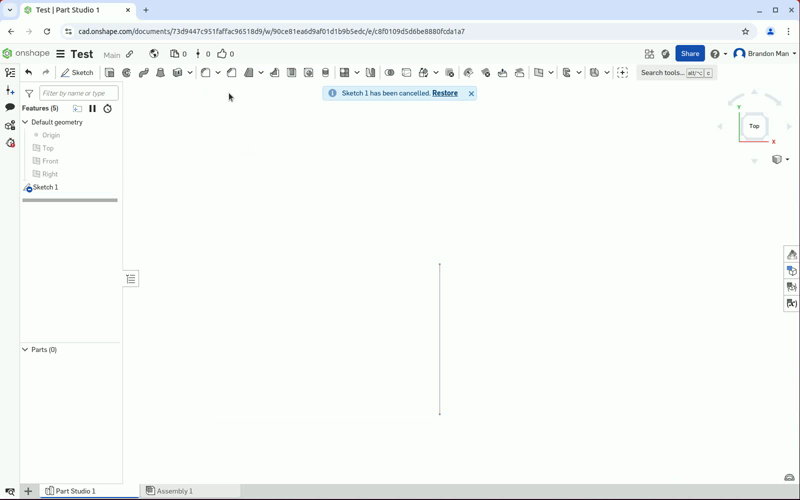
key(shift+s)
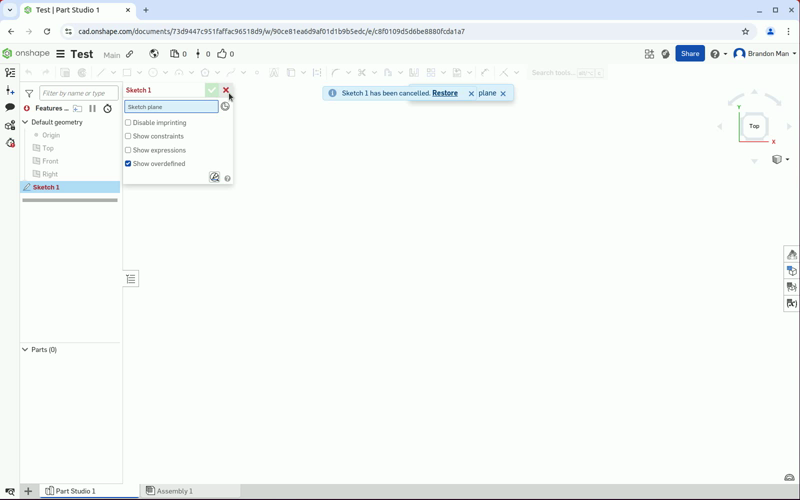
mouse_move(73, 150)
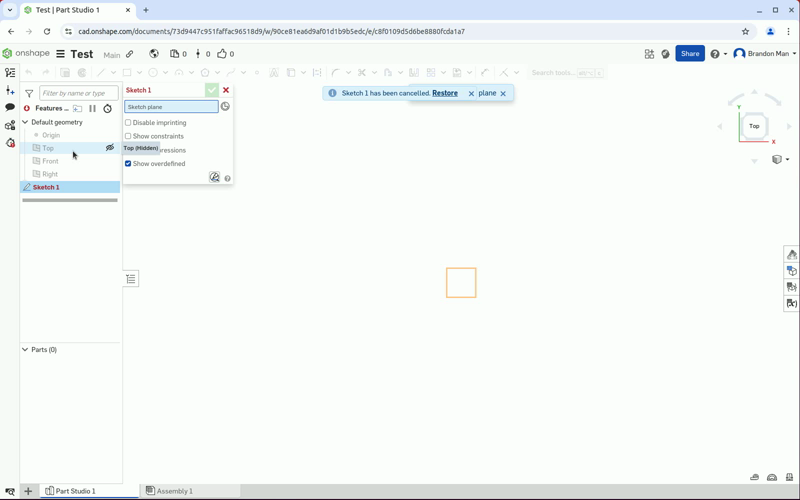
click(73, 150)
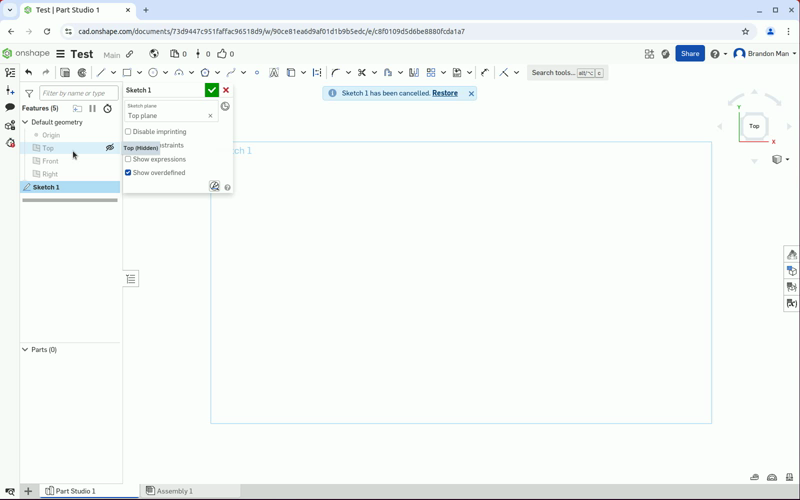
mouse_move(73, 352)
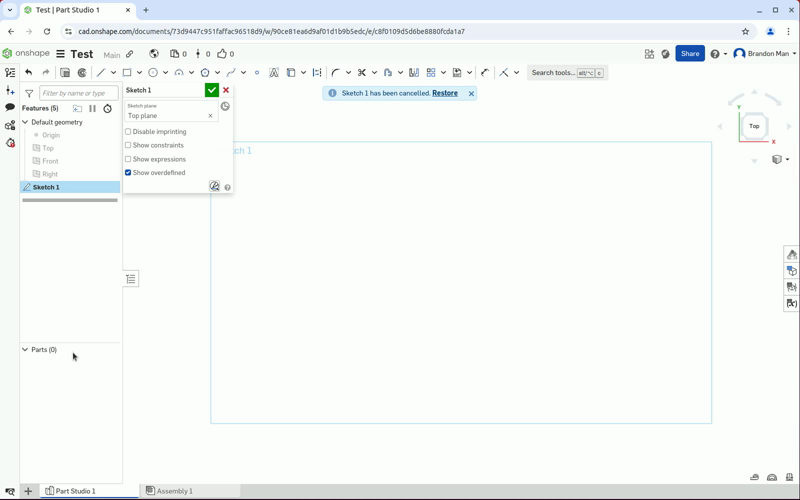
key(y)
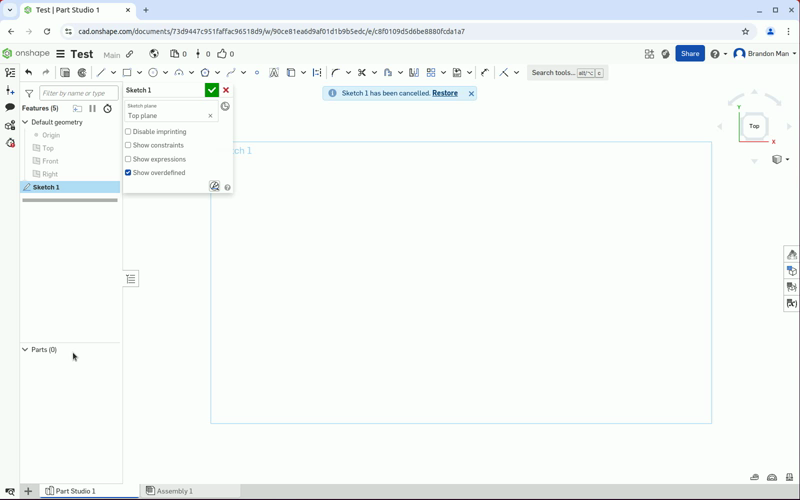
key(l)
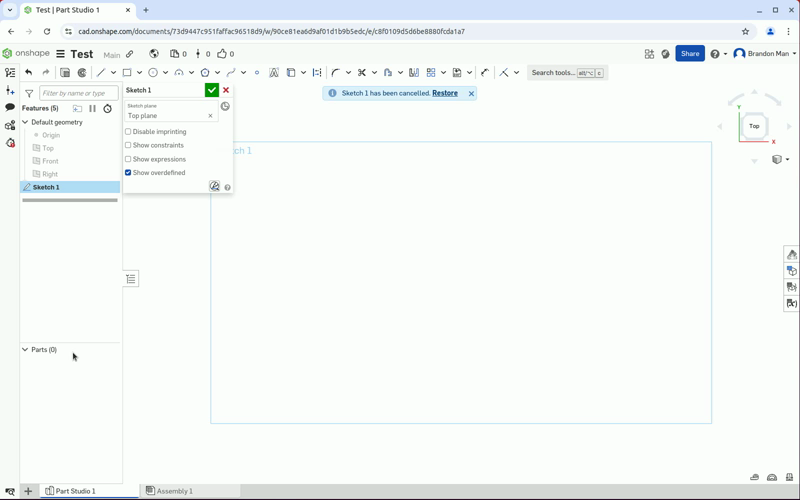
key_down(shift)
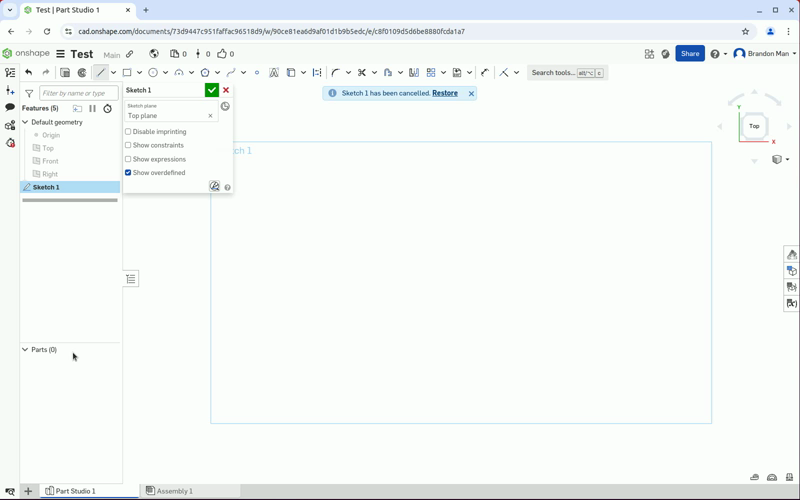
mouse_move(484, 325)
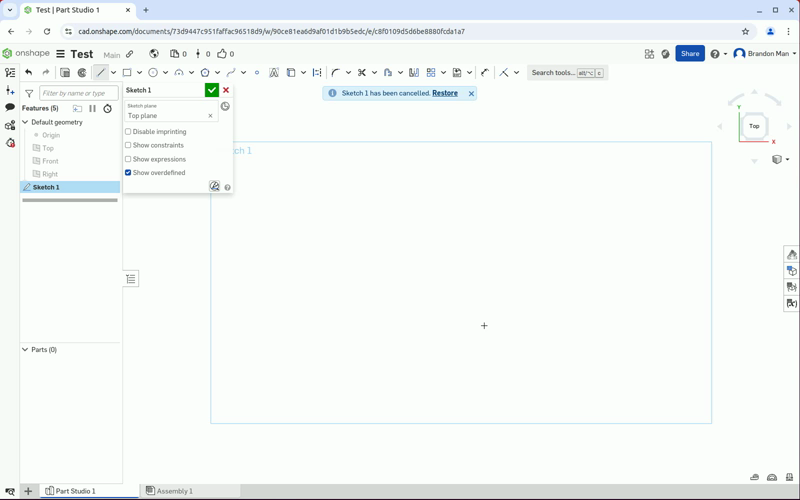
click(484, 325)
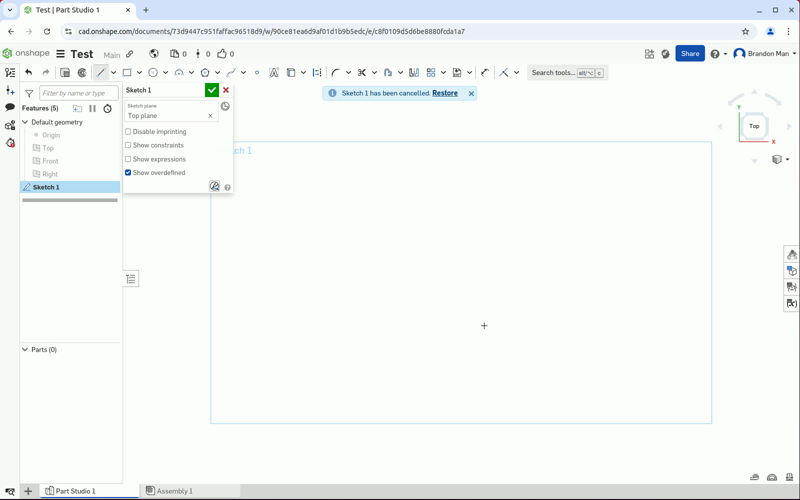
key_up(shift)
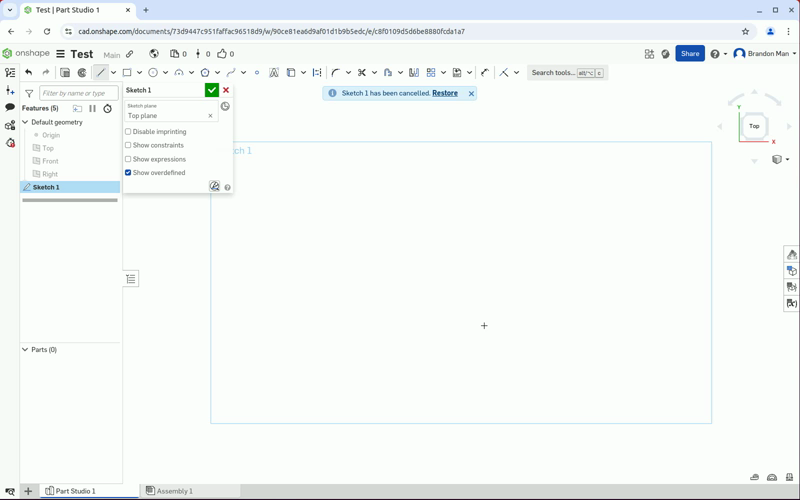
key_down(shift)
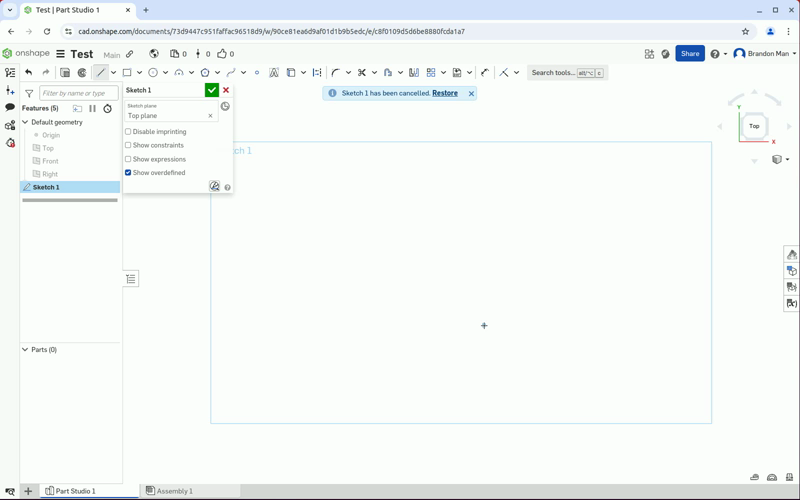
mouse_move(514, 325)
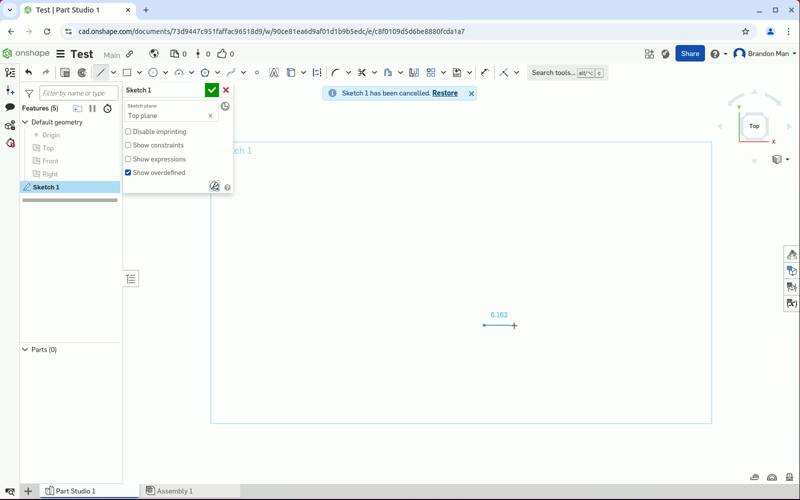
mouse_move(521, 325)
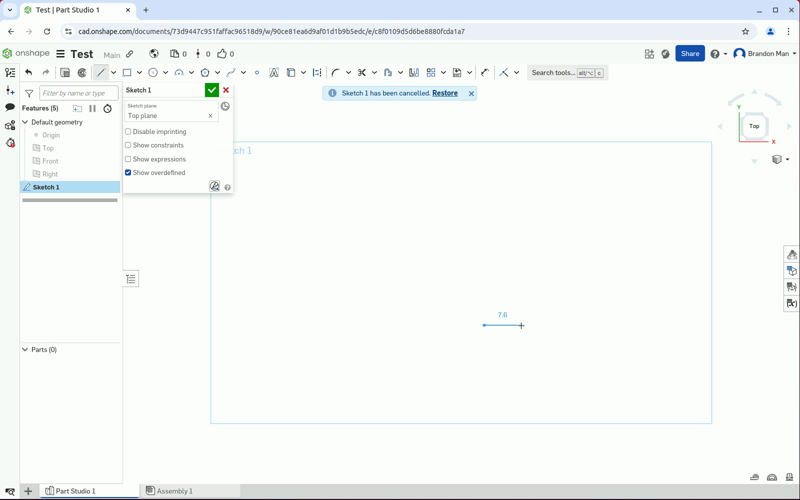
click(521, 325)
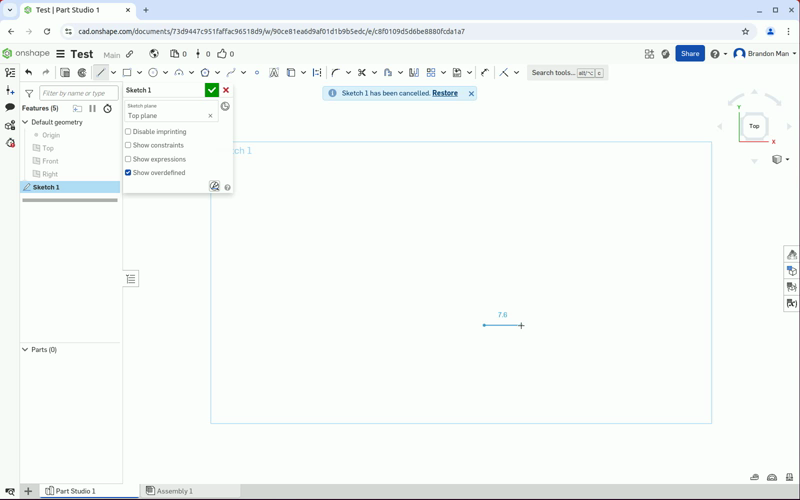
key_up(shift)
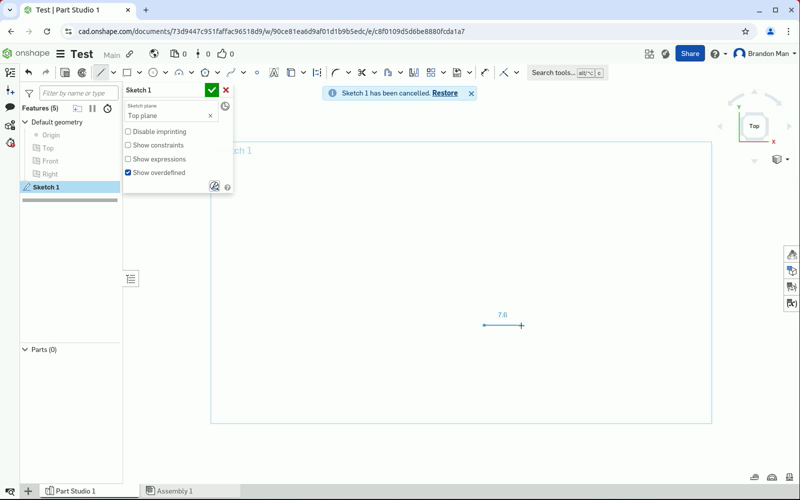
key_down(shift)
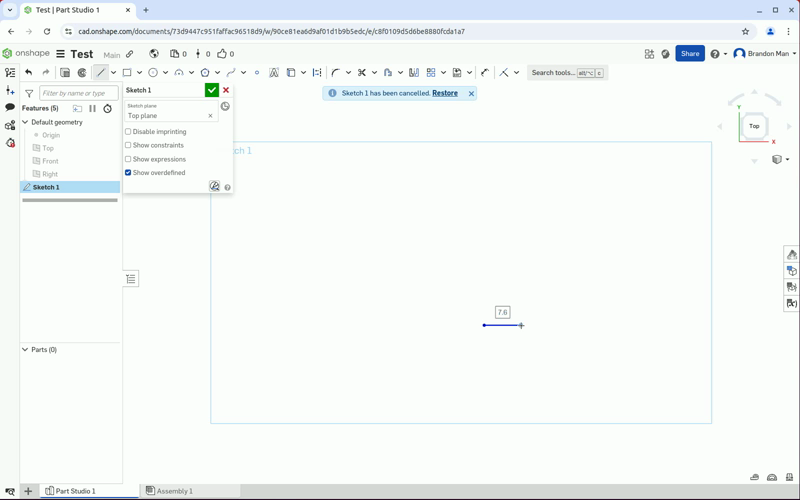
mouse_move(521, 170)
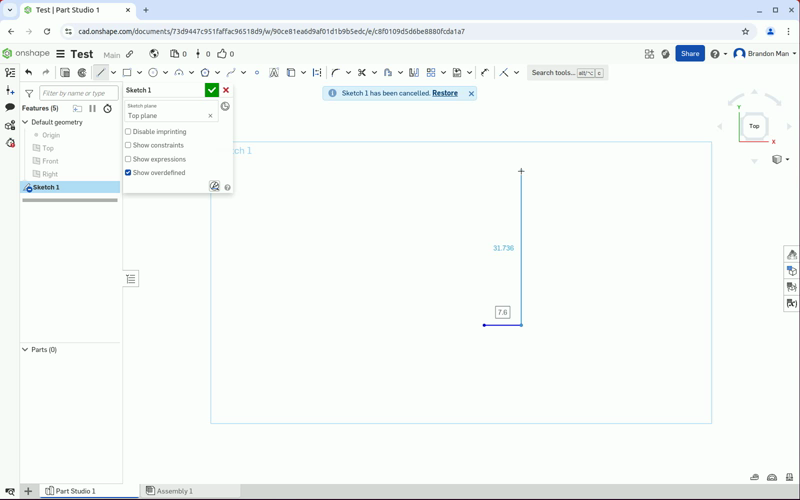
click(521, 170)
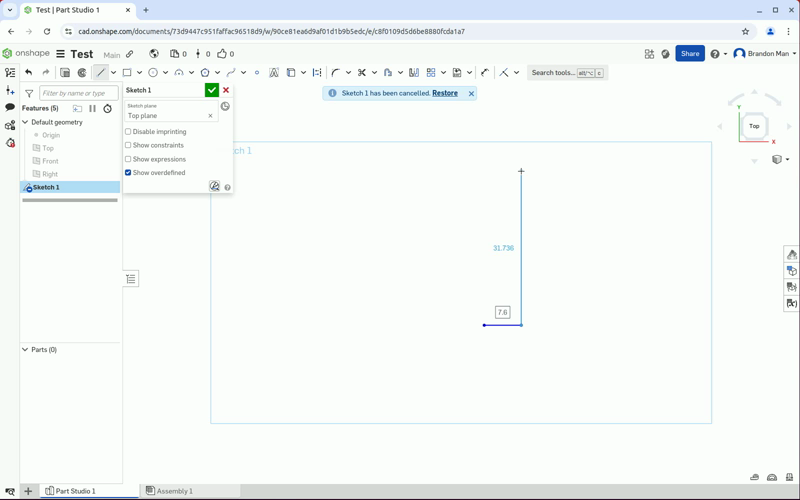
key_up(shift)
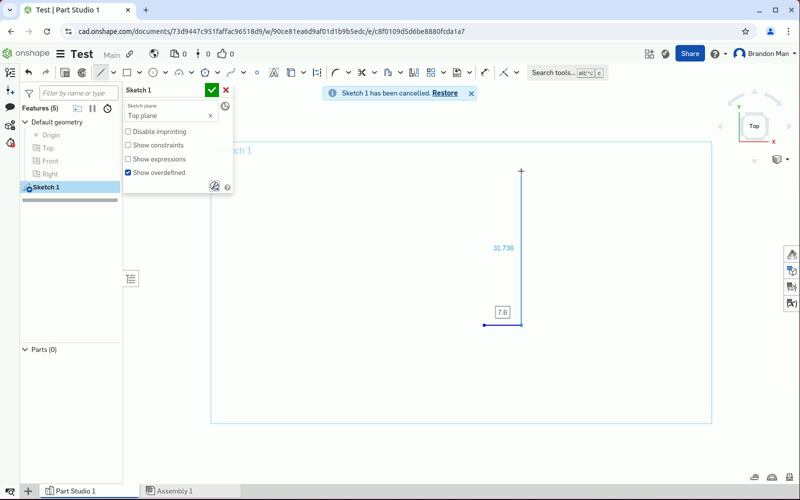
key_down(shift)
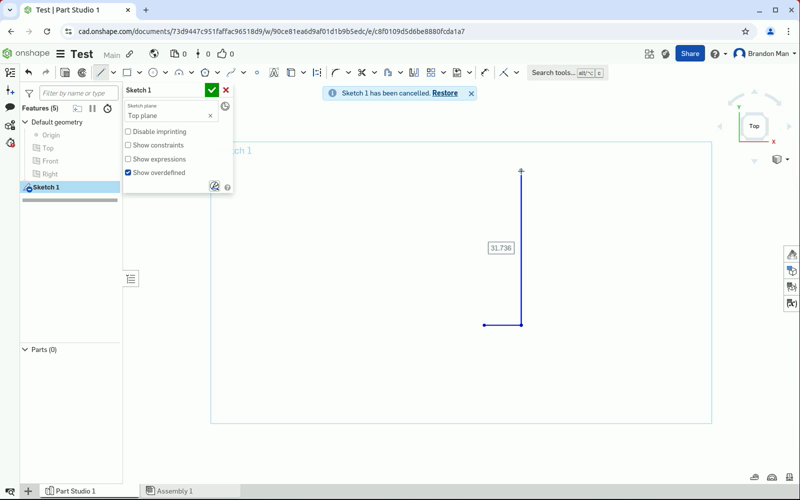
mouse_move(551, 170)
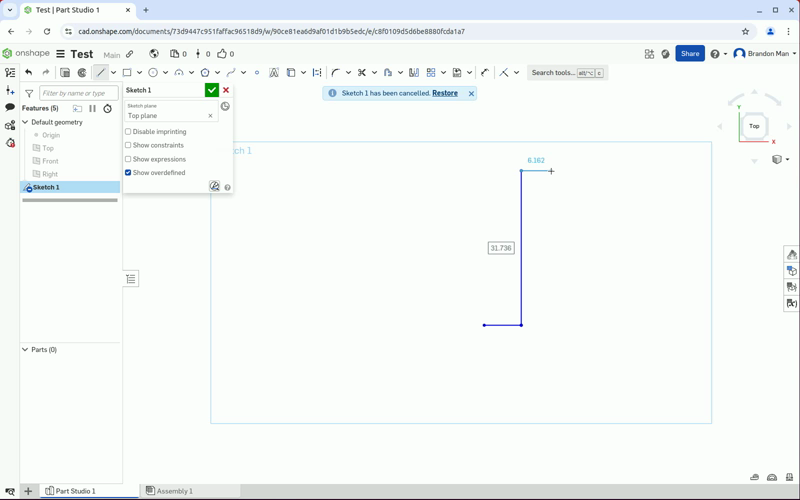
mouse_move(518, 170)
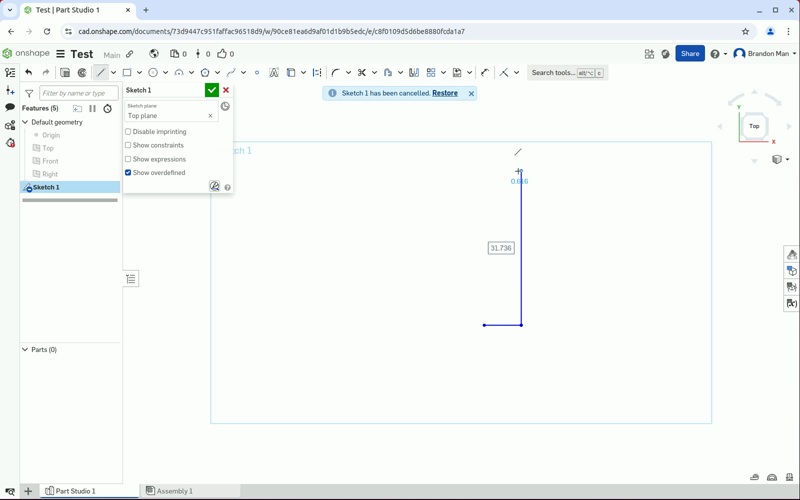
scroll(6)
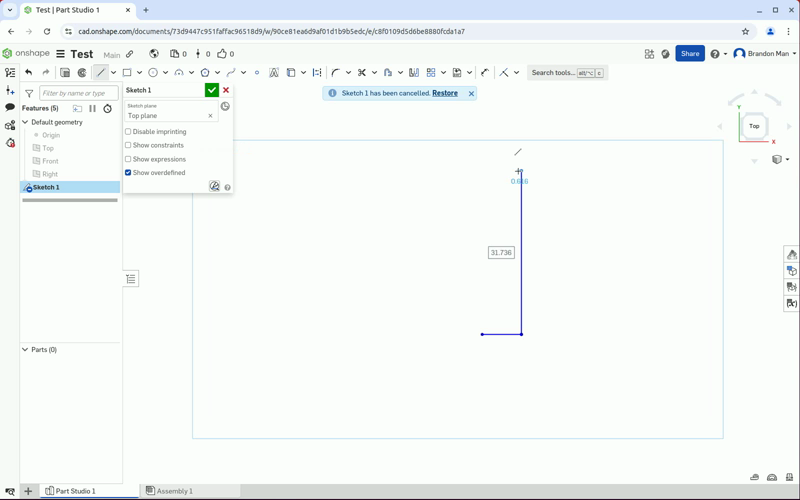
scroll(6)
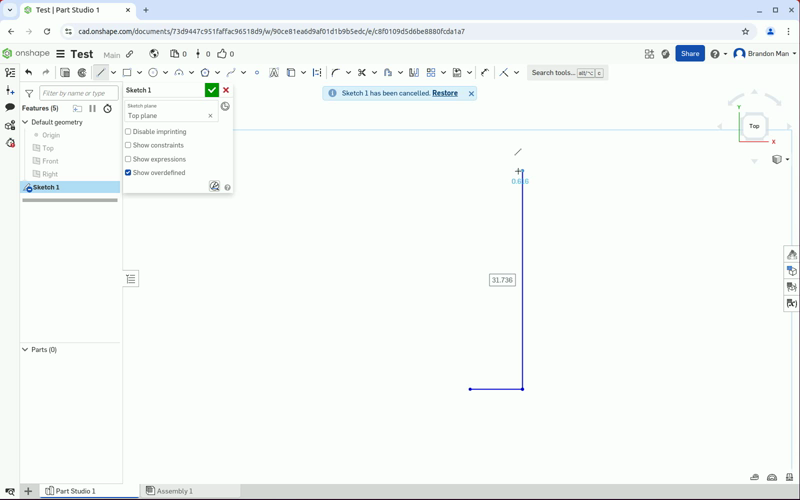
scroll(6)
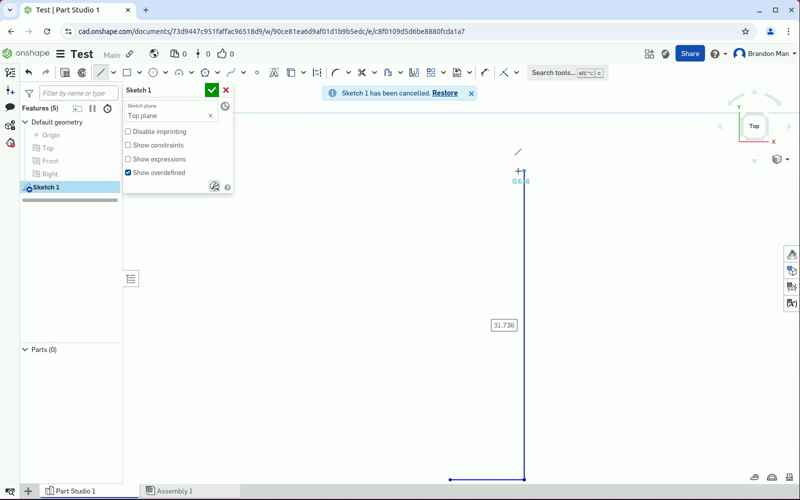
scroll(6)
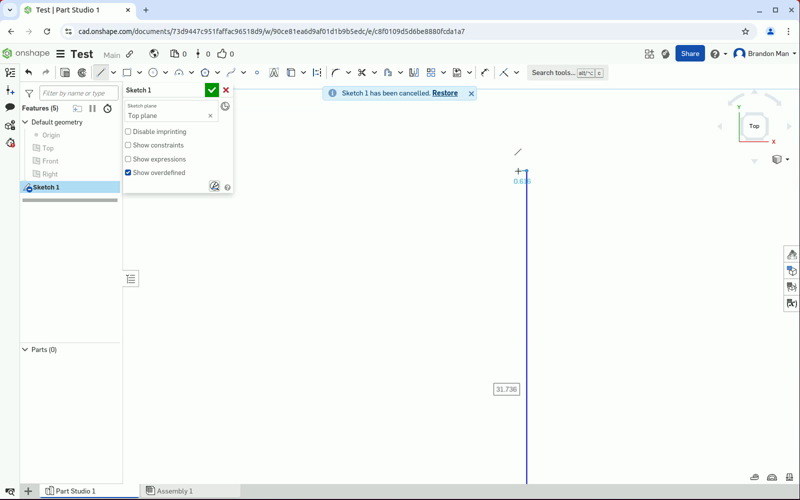
scroll(6)
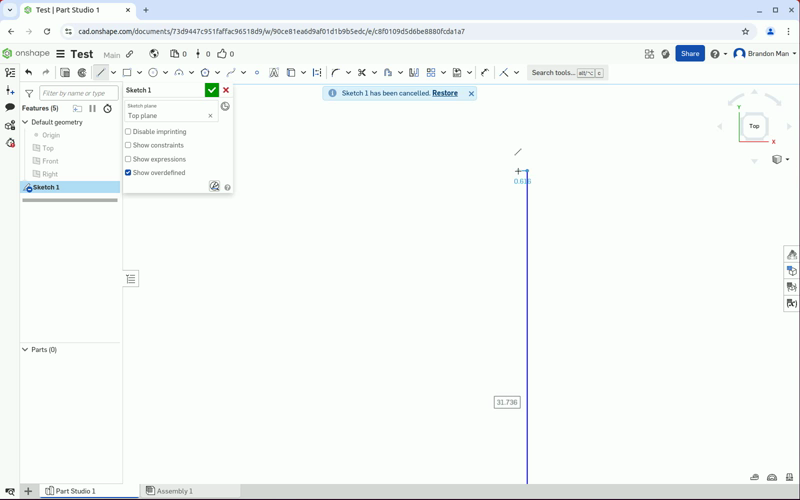
scroll(6)
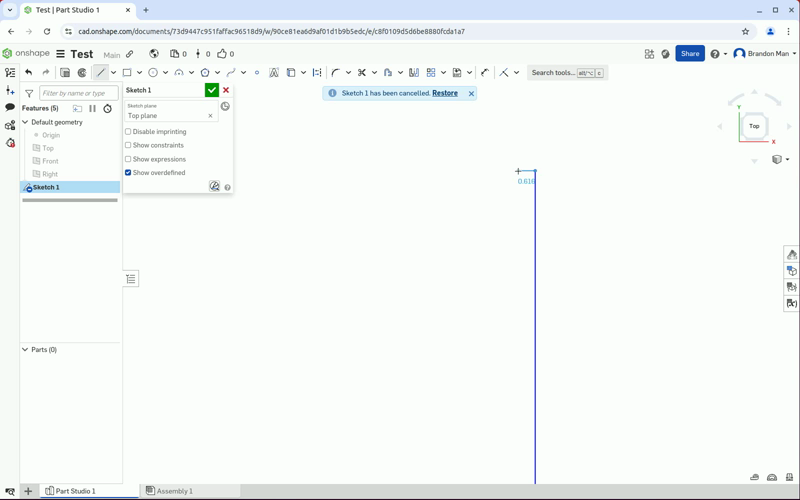
scroll(6)
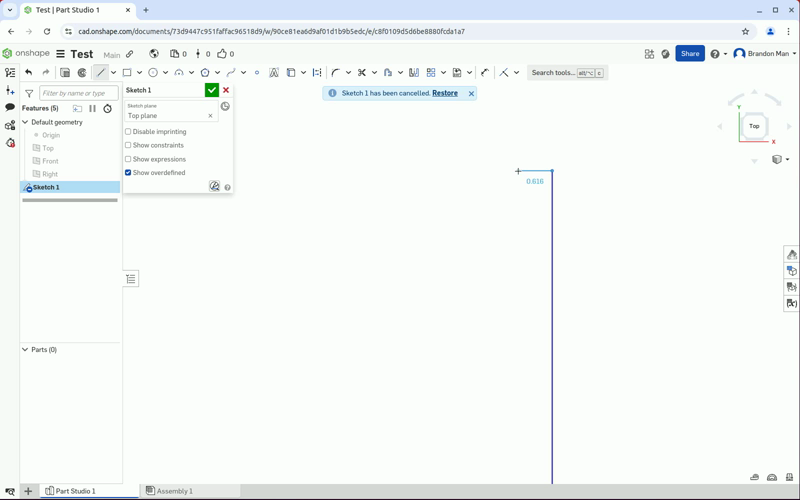
click(518, 170)
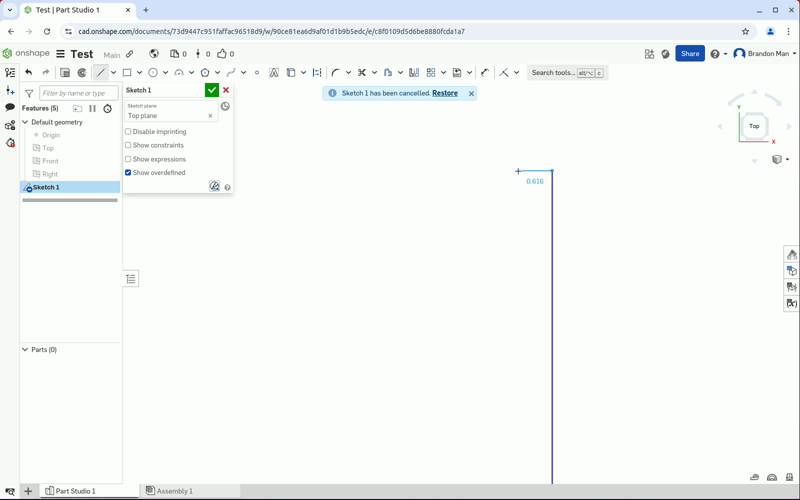
scroll(-6)
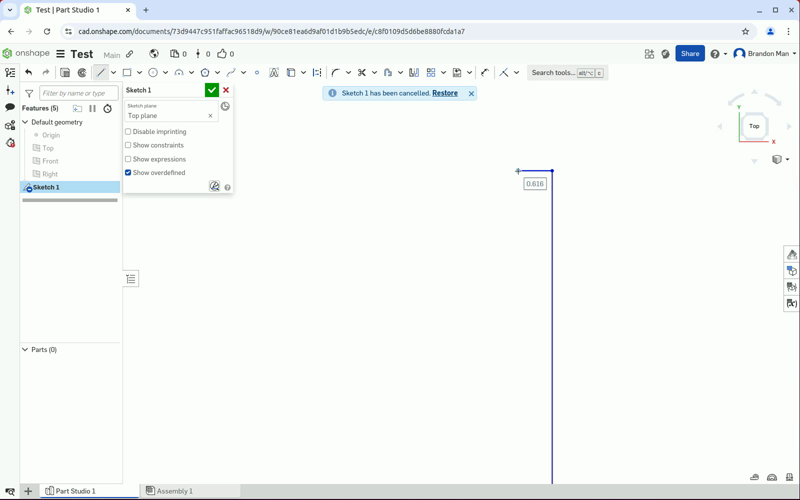
scroll(-6)
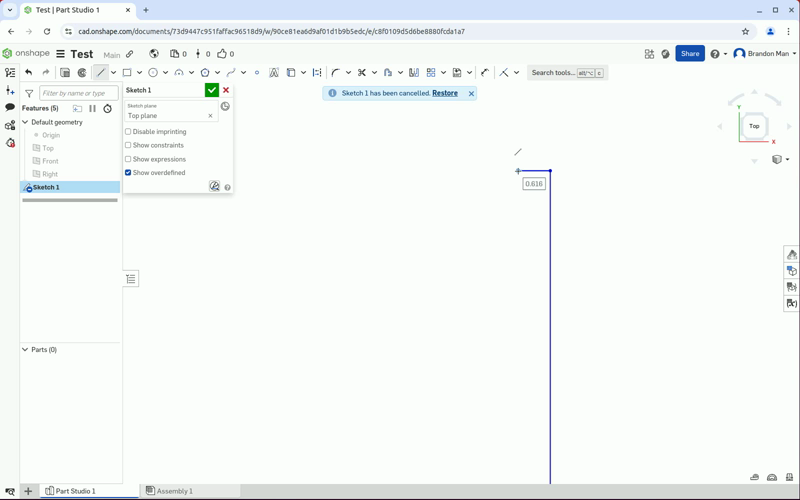
scroll(-6)
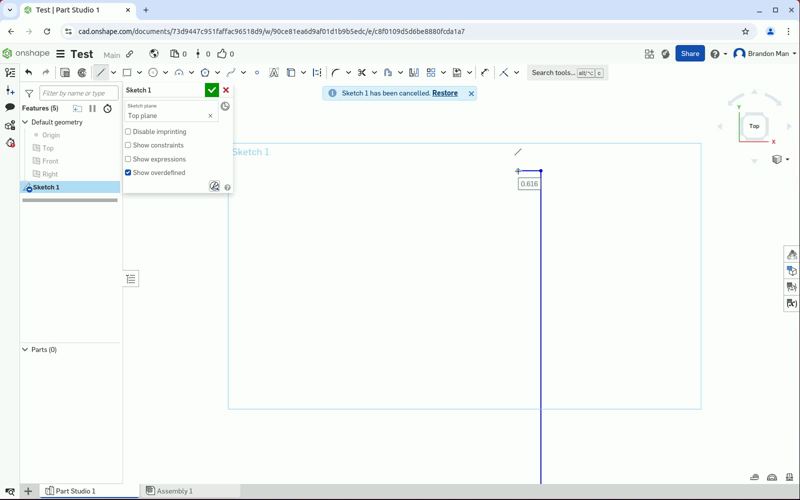
scroll(-6)
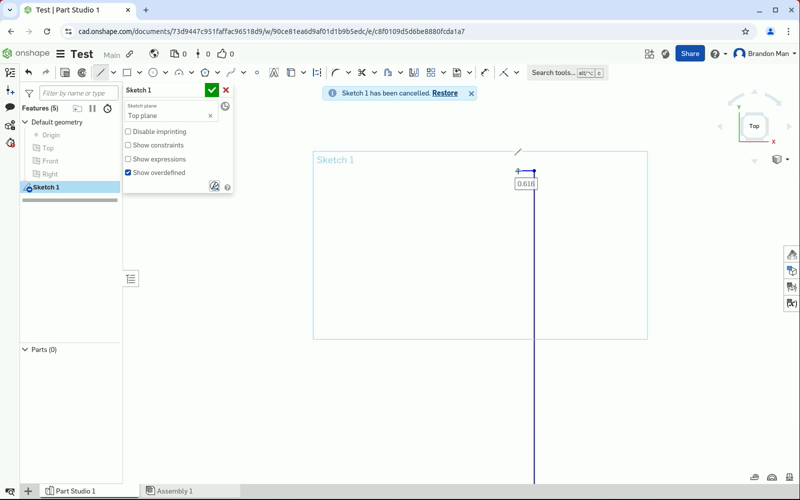
scroll(-6)
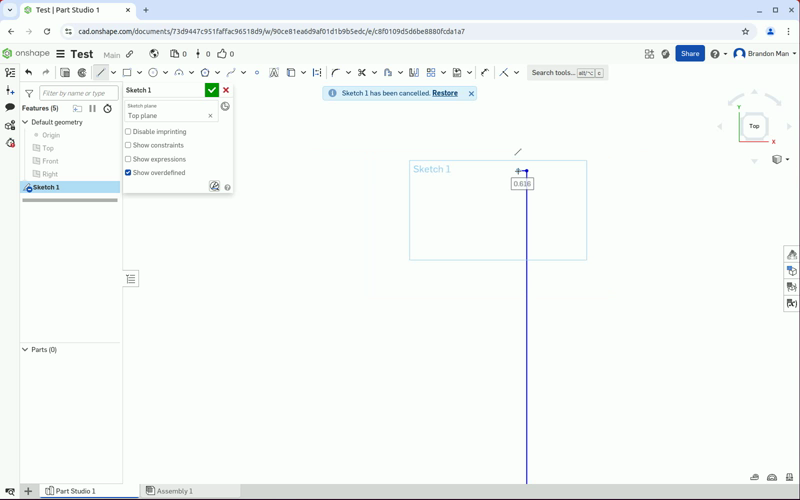
scroll(-6)
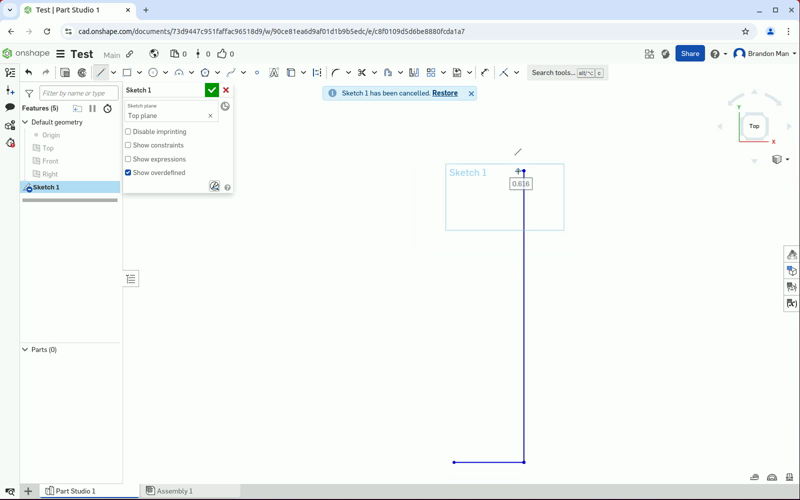
scroll(-6)
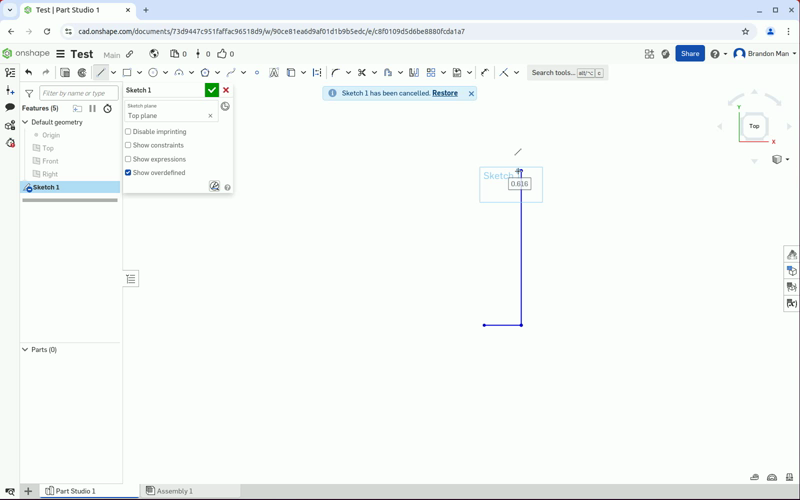
key_up(shift)
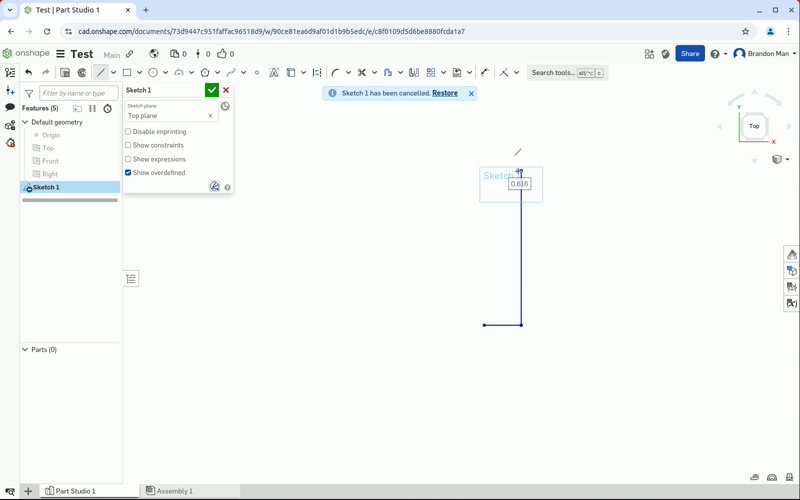
key_down(shift)
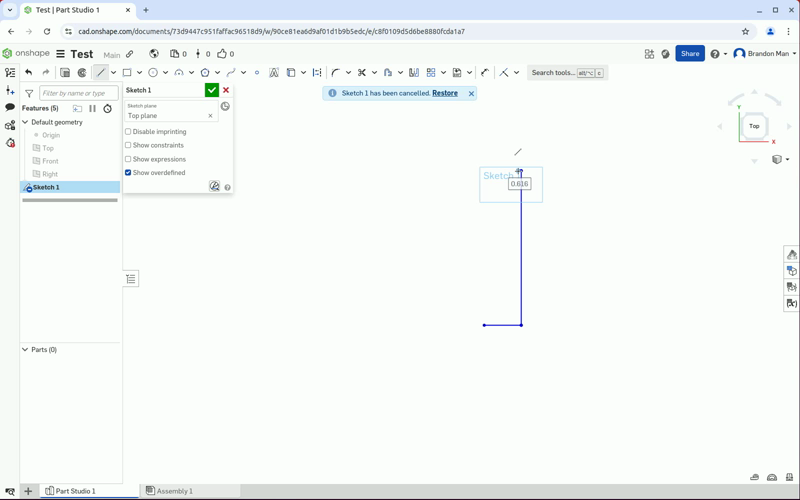
mouse_move(548, 170)
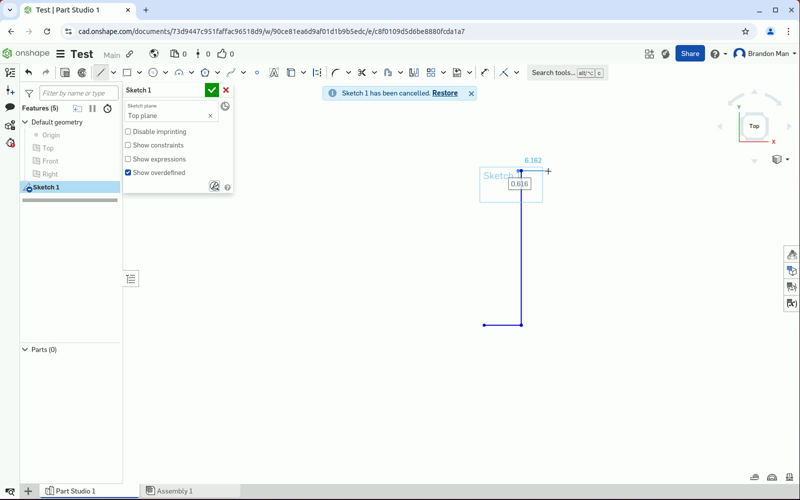
mouse_move(518, 200)
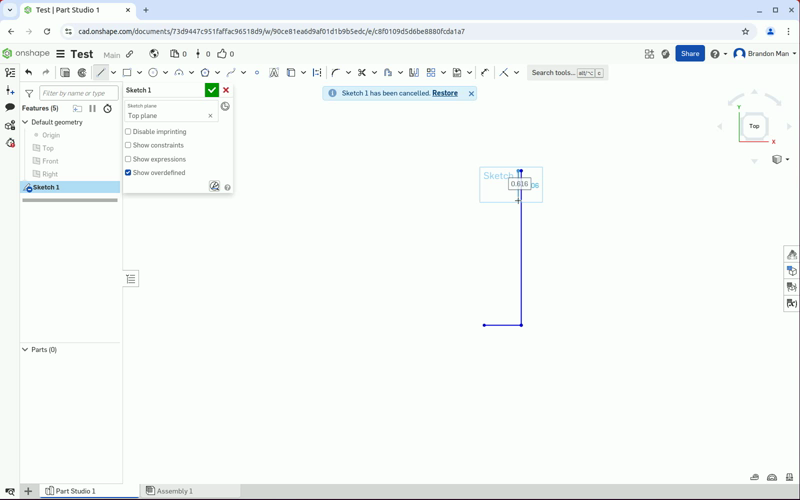
click(518, 200)
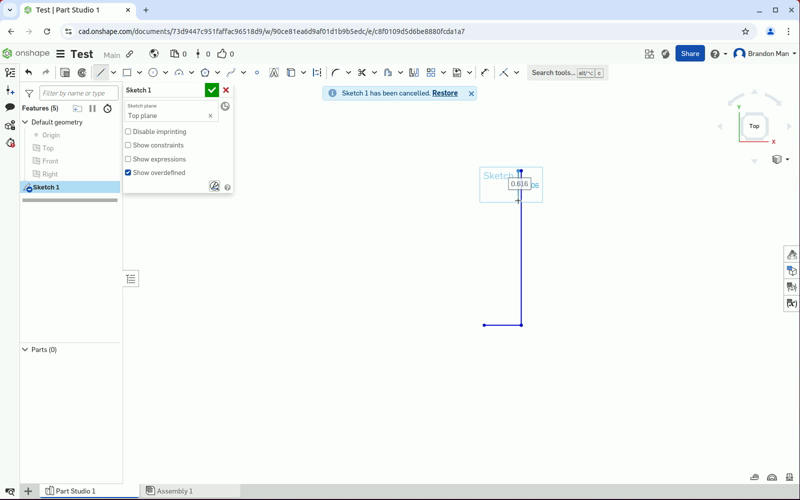
key_up(shift)
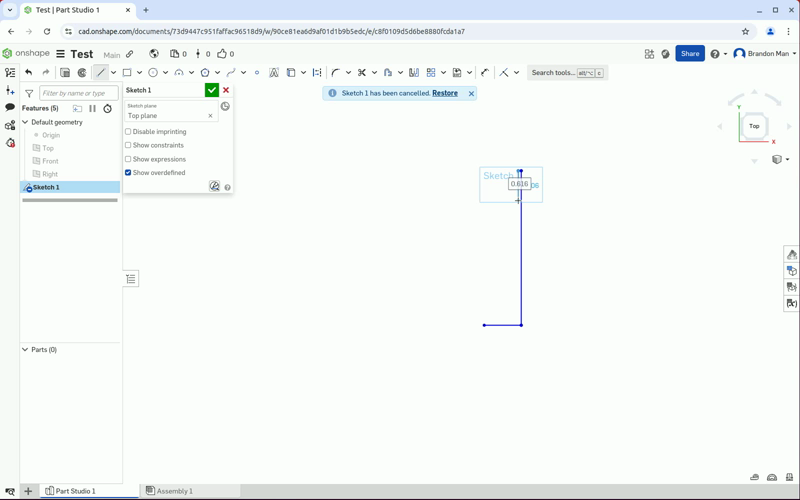
key_down(shift)
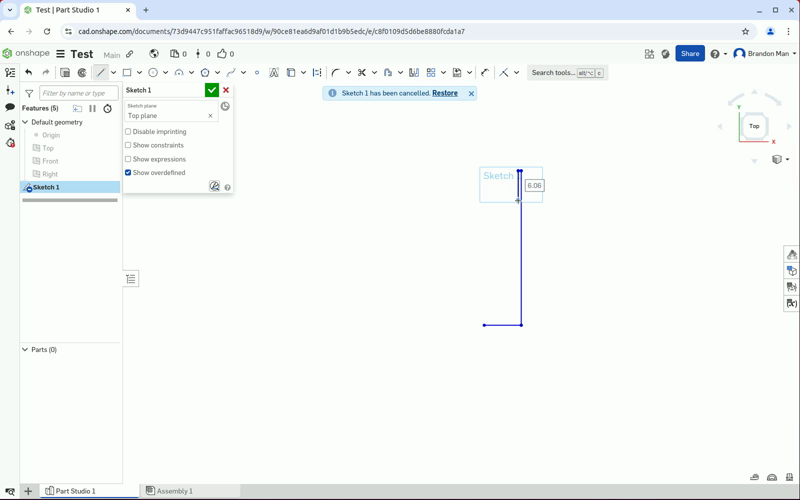
mouse_move(548, 200)
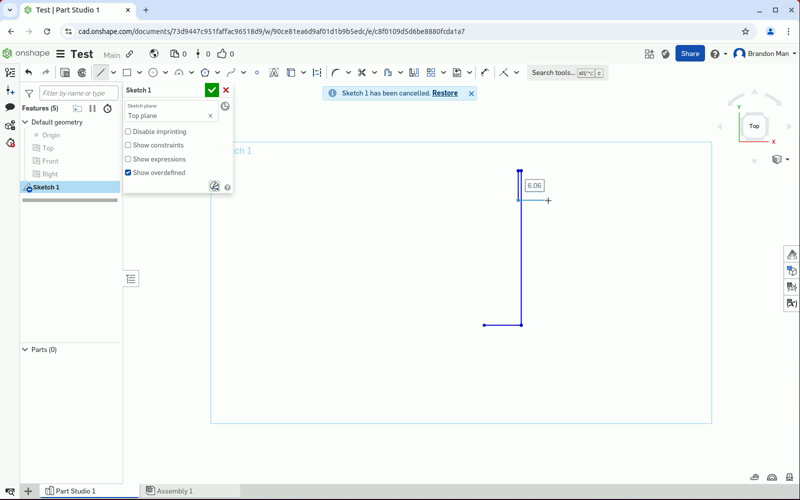
mouse_move(489, 200)
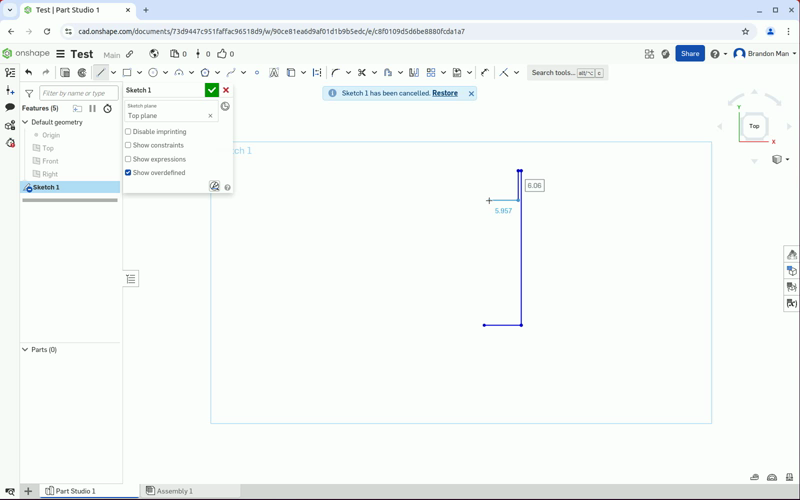
click(489, 200)
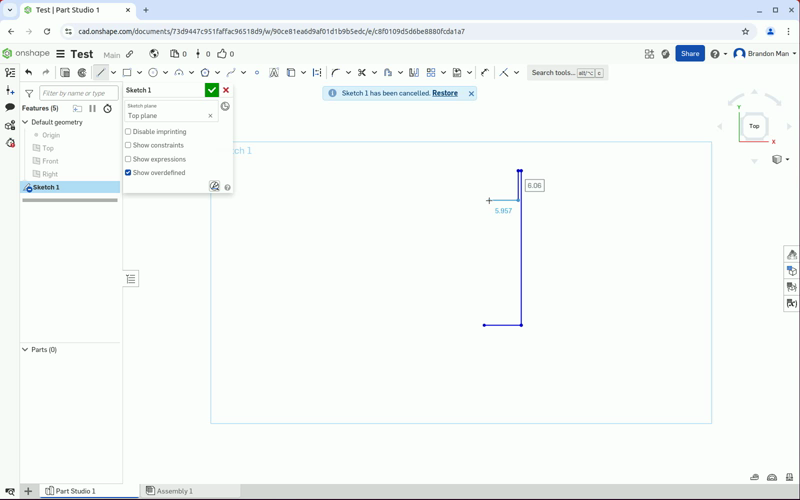
key_up(shift)
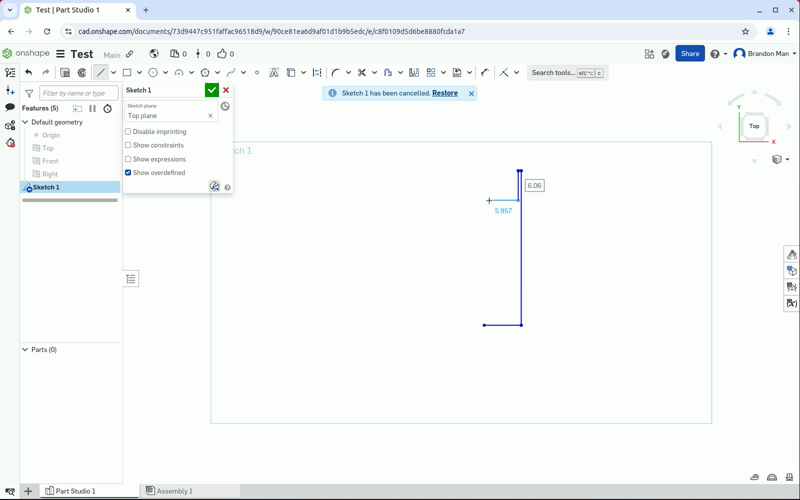
key_down(shift)
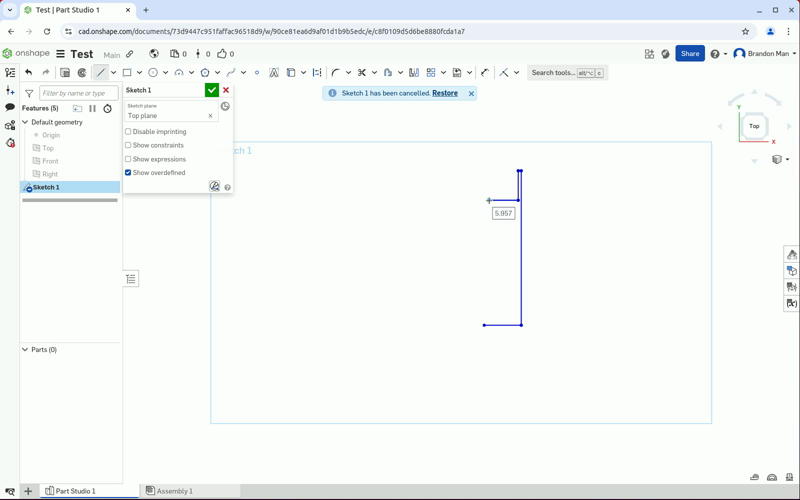
mouse_move(519, 200)
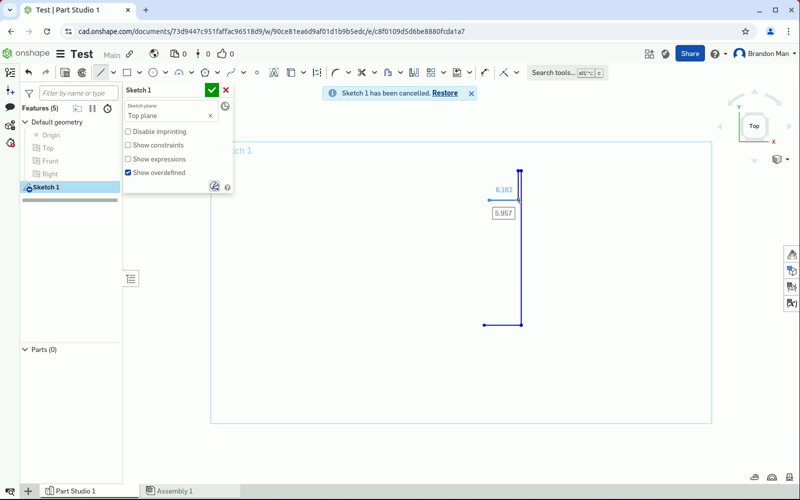
mouse_move(489, 170)
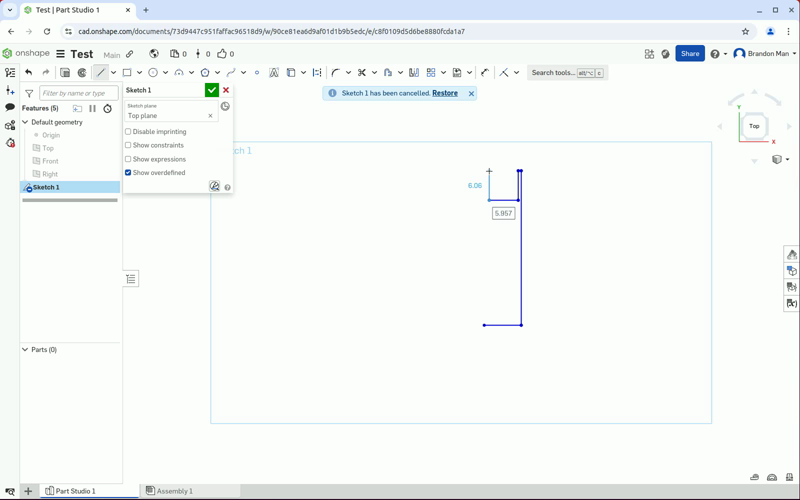
click(489, 170)
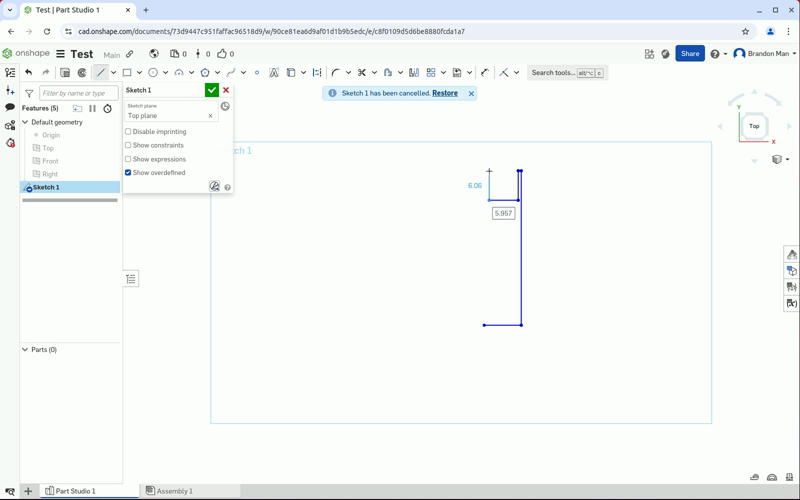
key_up(shift)
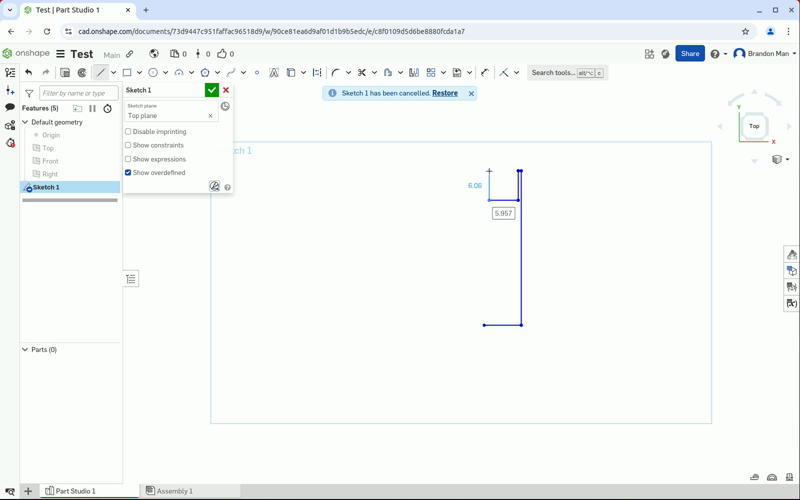
key_down(shift)
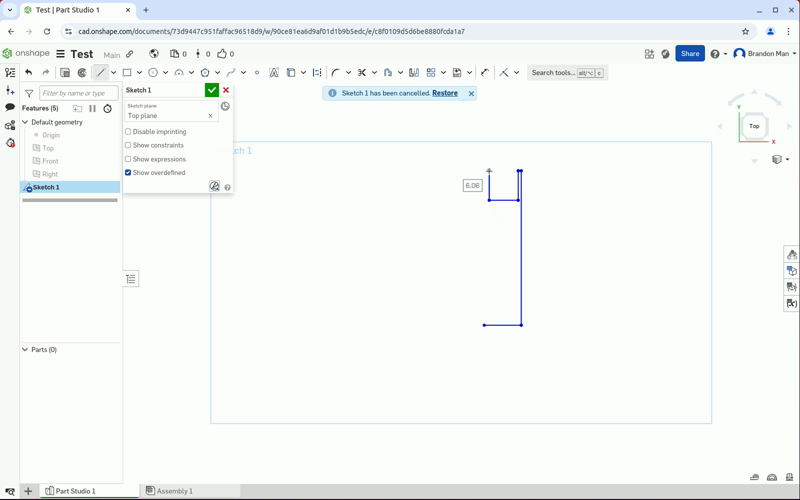
mouse_move(519, 170)
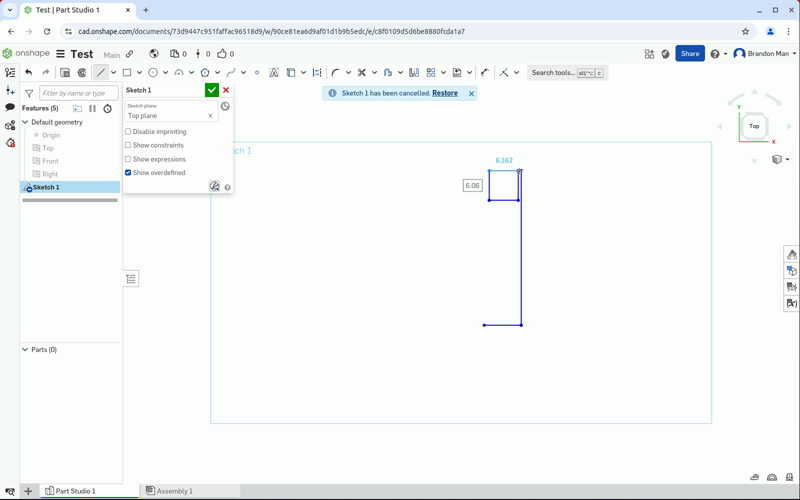
mouse_move(484, 170)
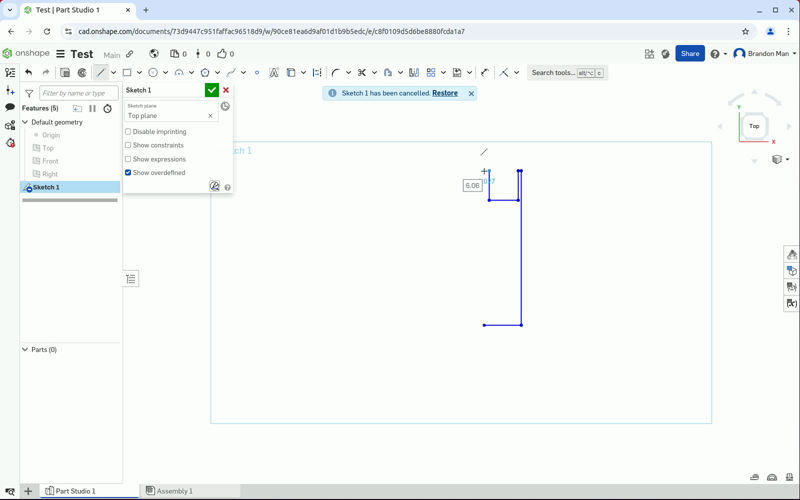
scroll(6)
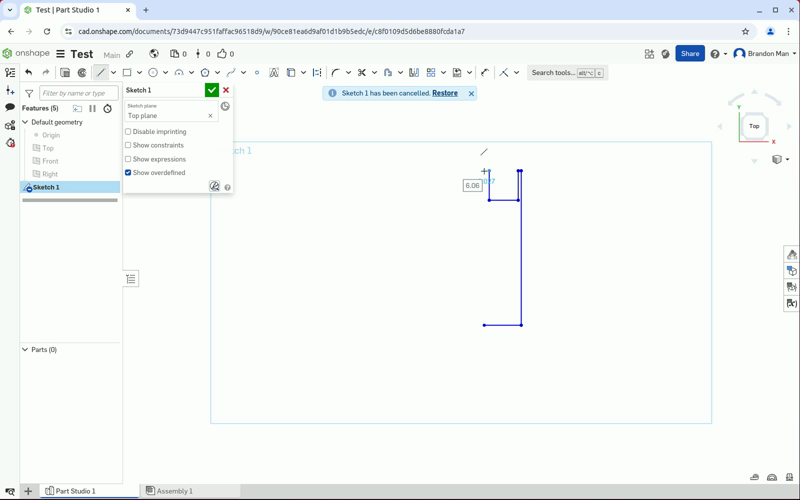
scroll(6)
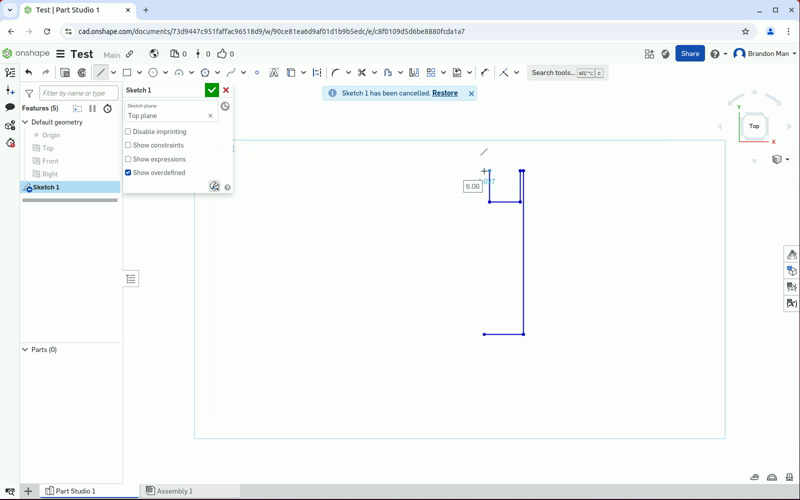
scroll(6)
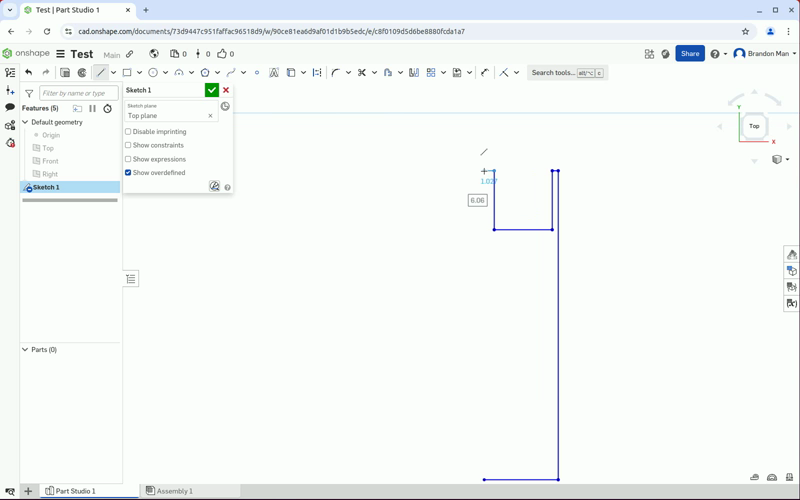
scroll(6)
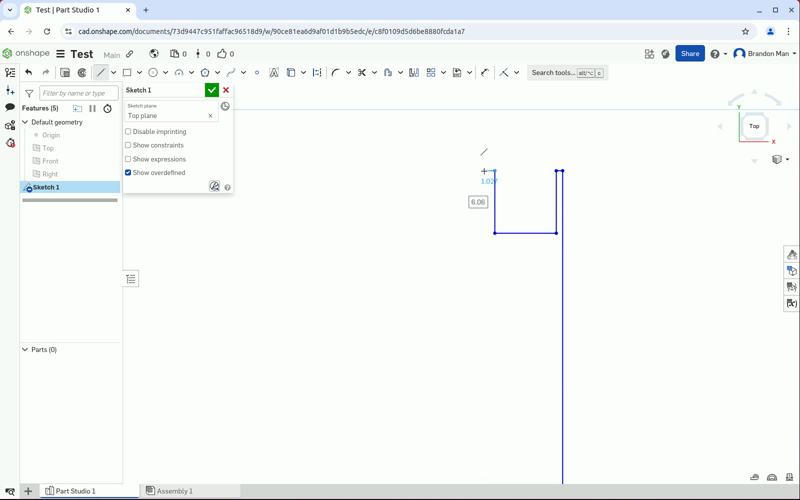
scroll(6)
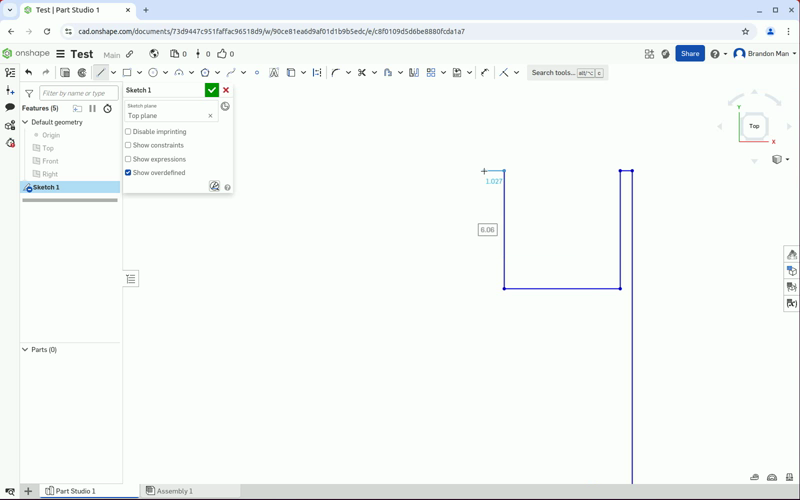
scroll(6)
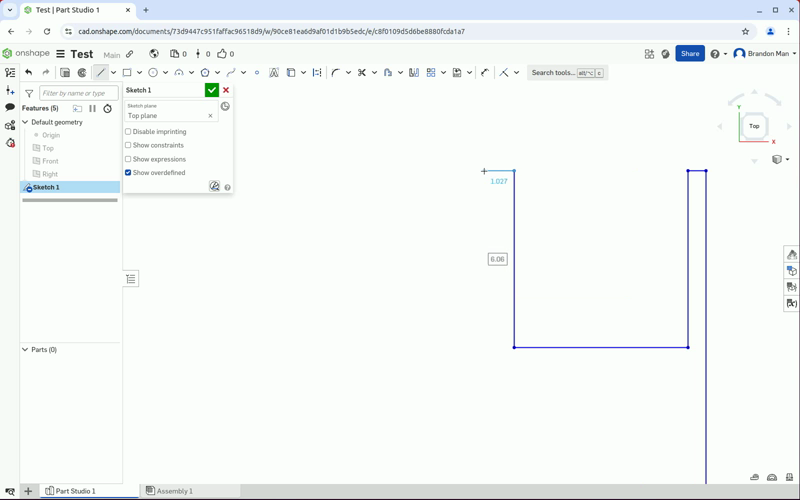
scroll(6)
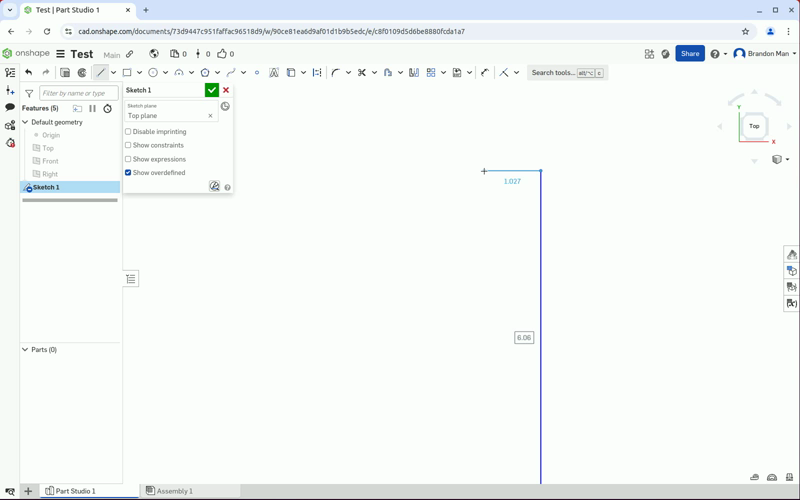
click(484, 170)
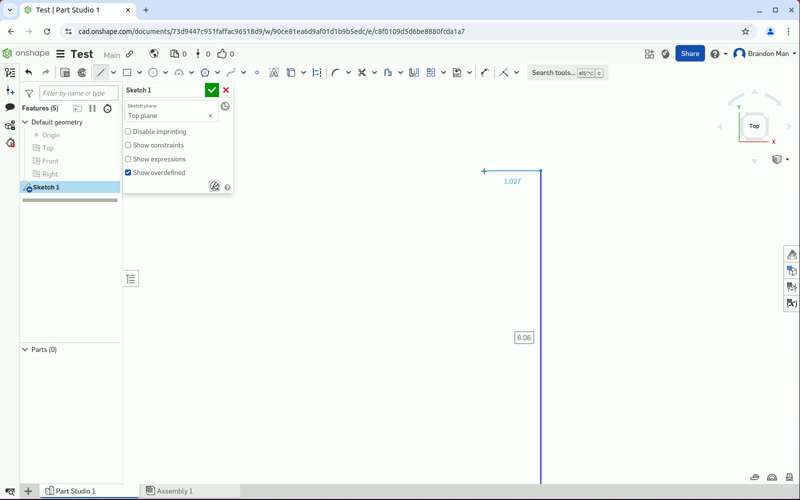
scroll(-6)
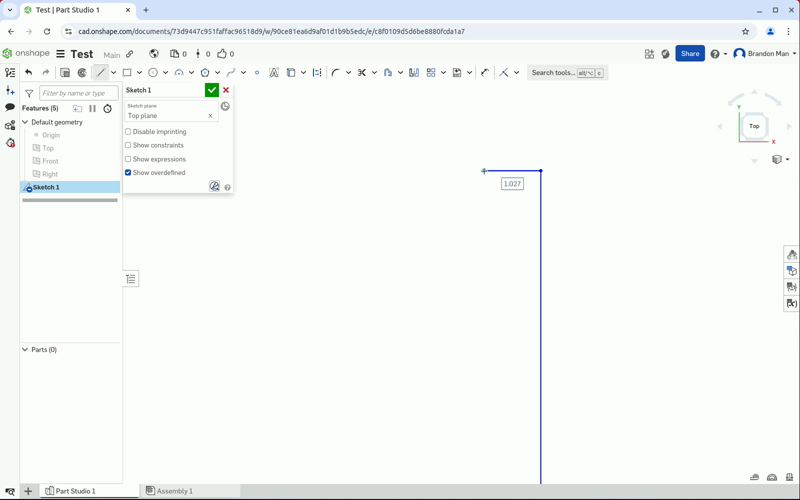
scroll(-6)
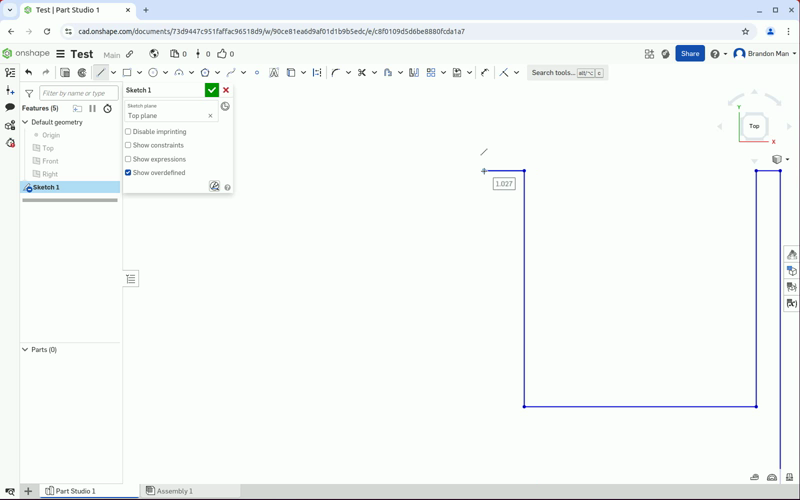
scroll(-6)
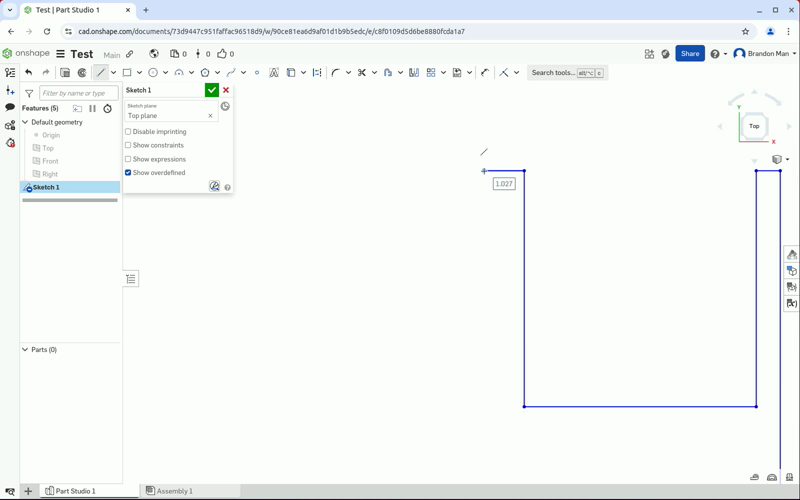
scroll(-6)
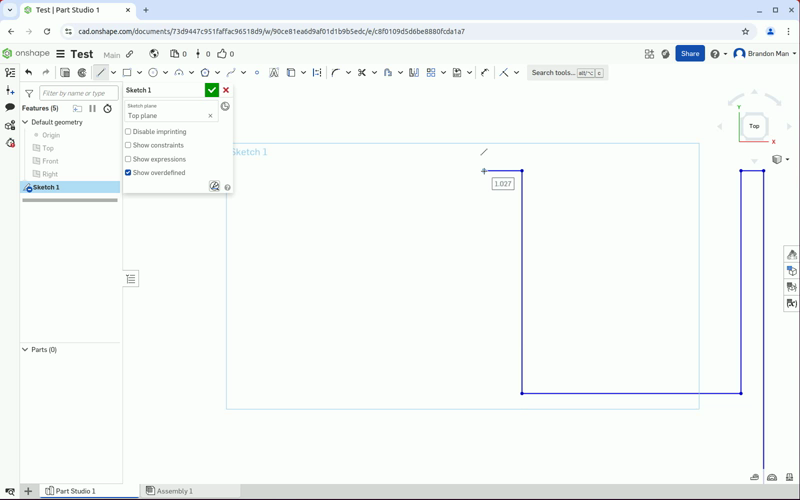
scroll(-6)
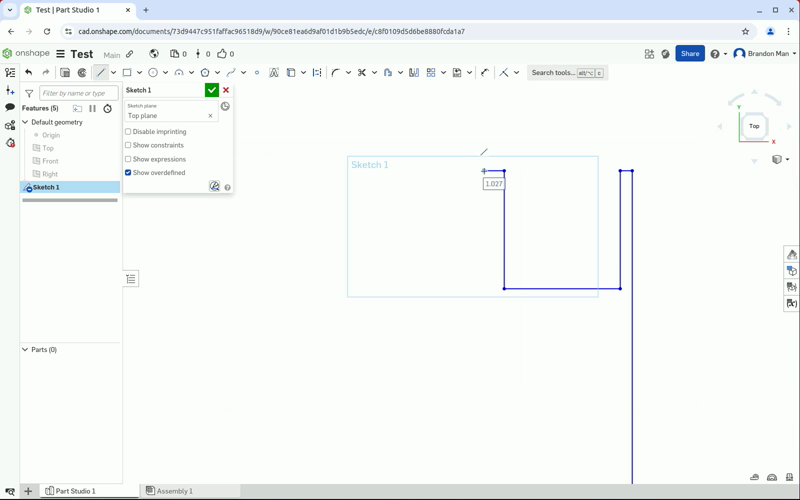
scroll(-6)
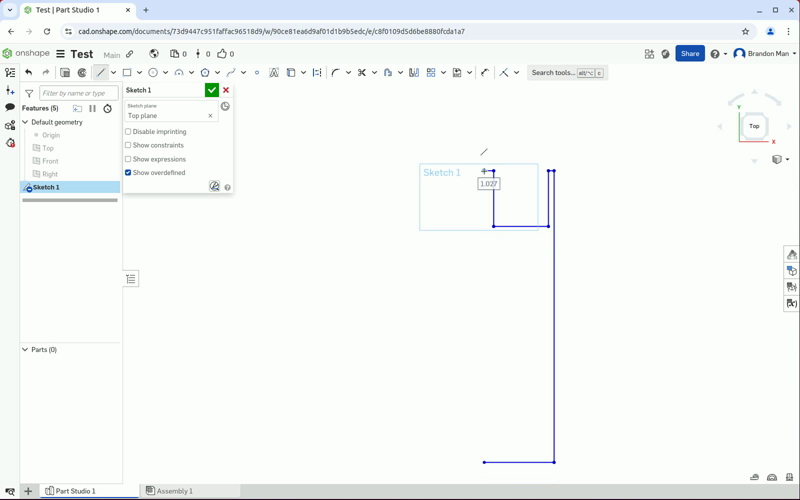
scroll(-6)
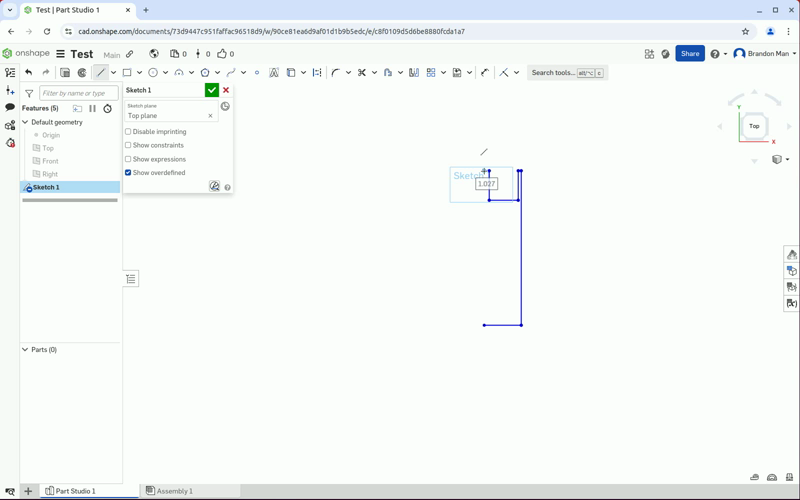
key_up(shift)
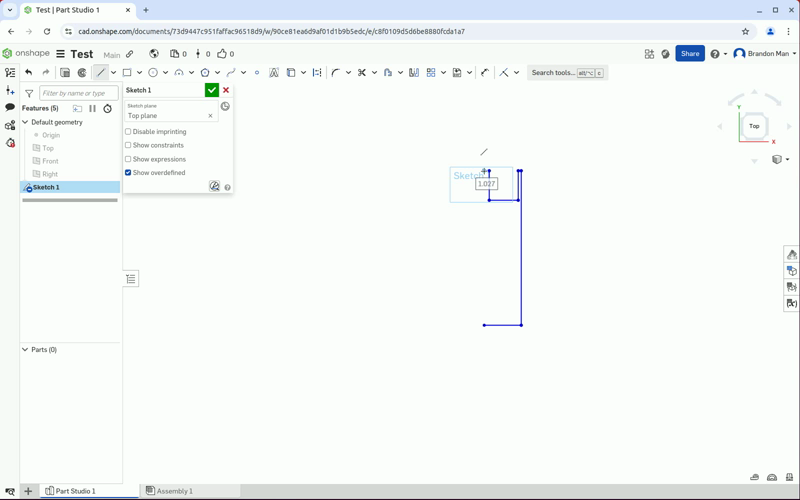
key_down(shift)
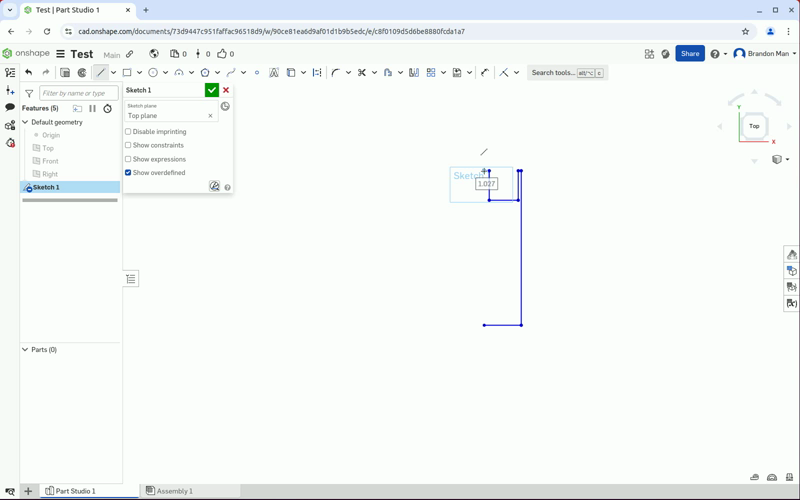
mouse_move(484, 325)
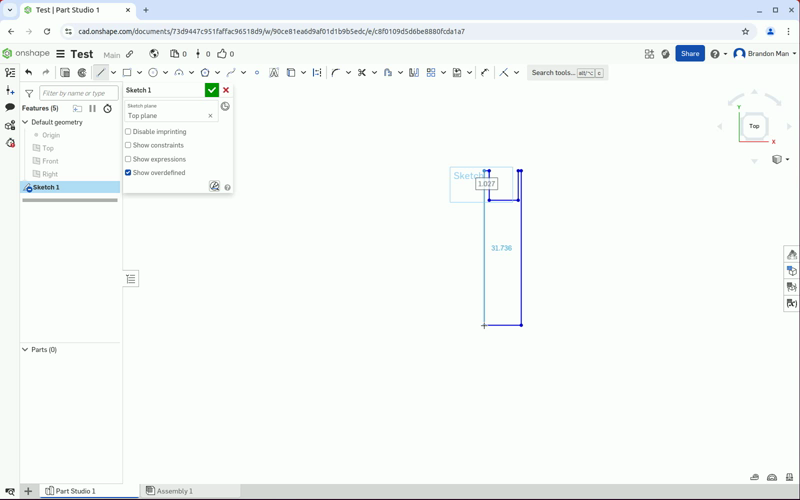
key_up(shift)
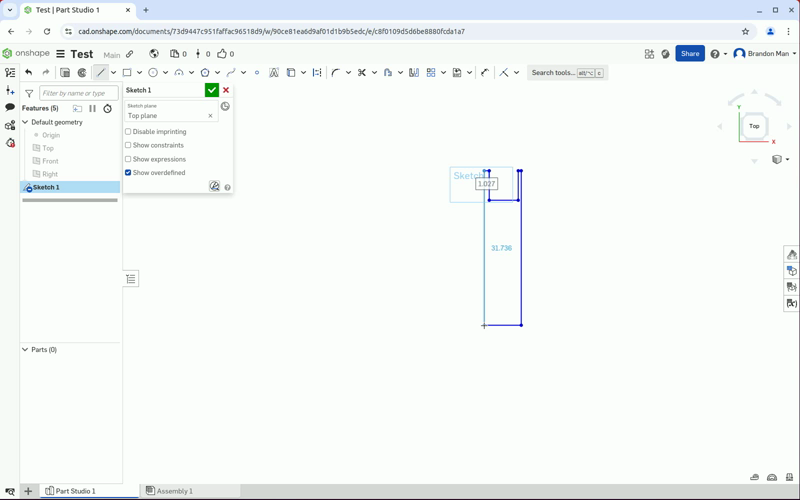
click(484, 325)
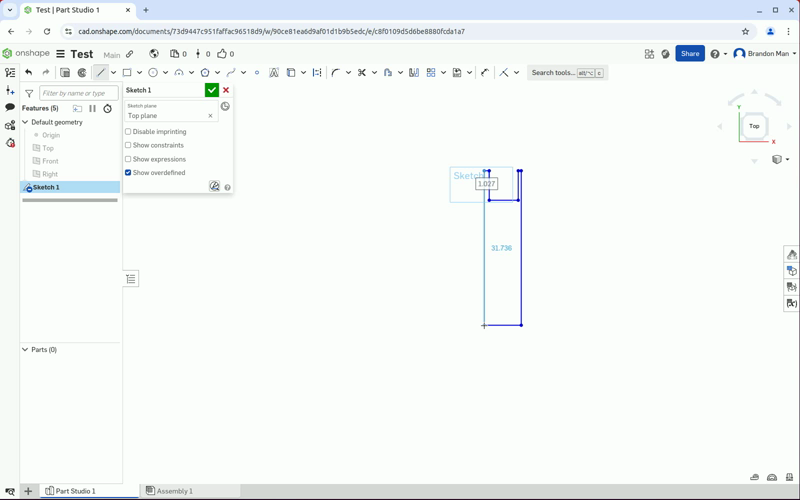
key(esc)
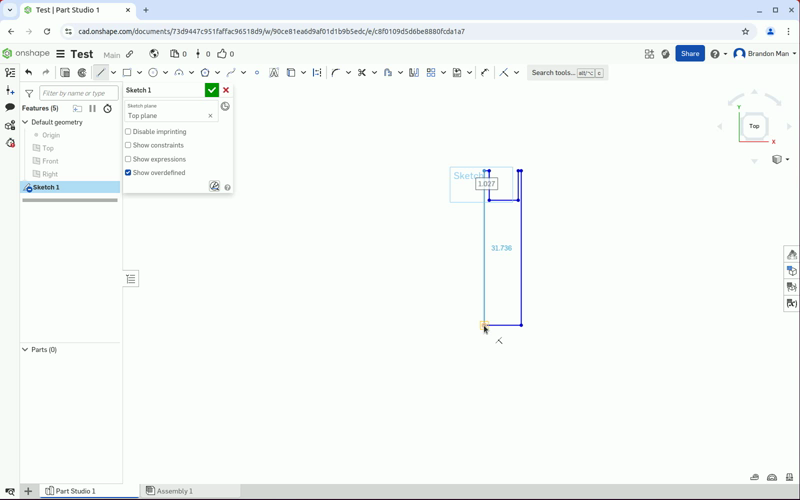
mouse_move(500, 246)
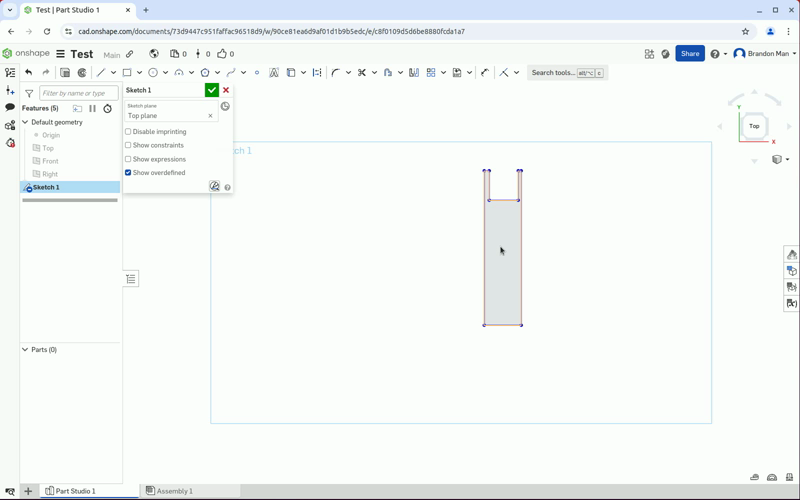
click(500, 246)
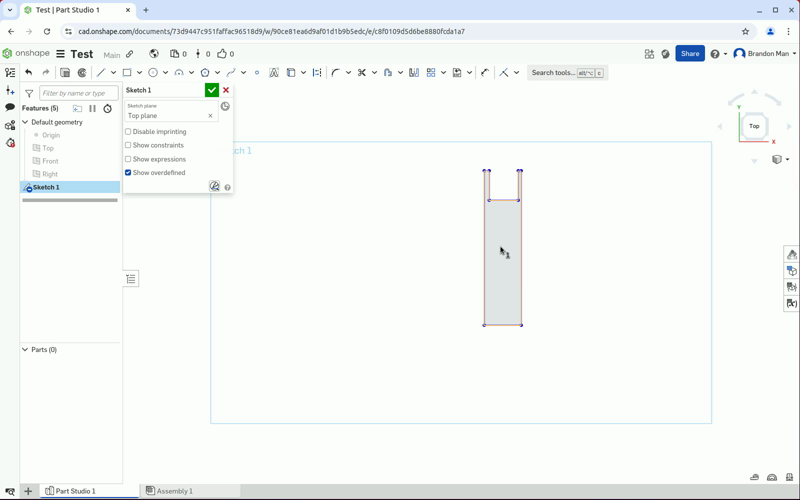
mouse_move(73, 352)
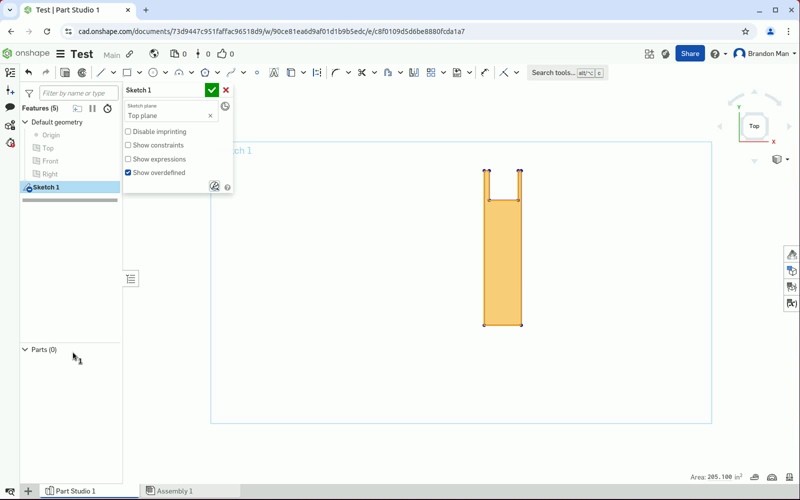
key(shift+y)
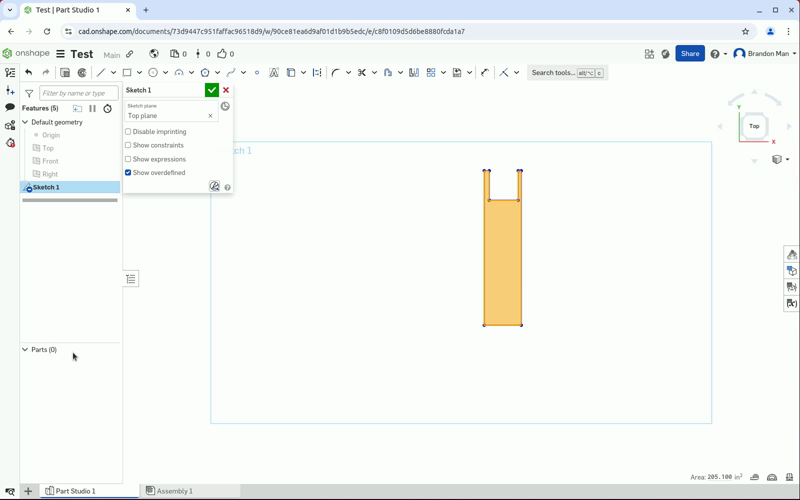
key(shift+e)
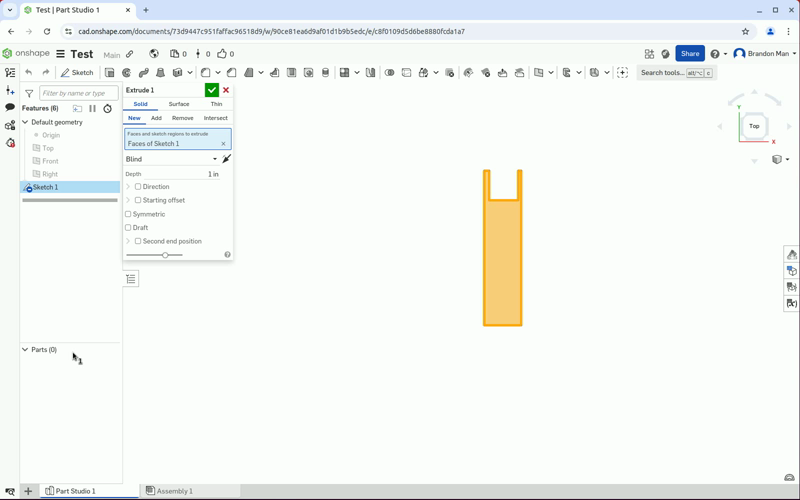
mouse_move(143, 106)
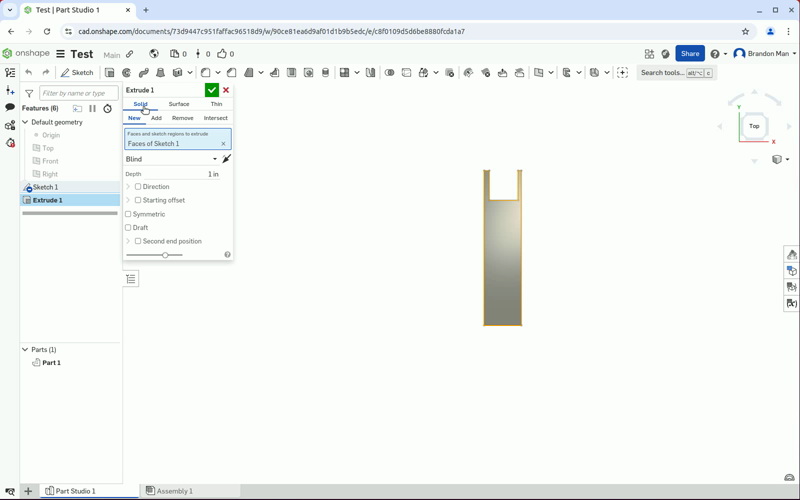
click(143, 106)
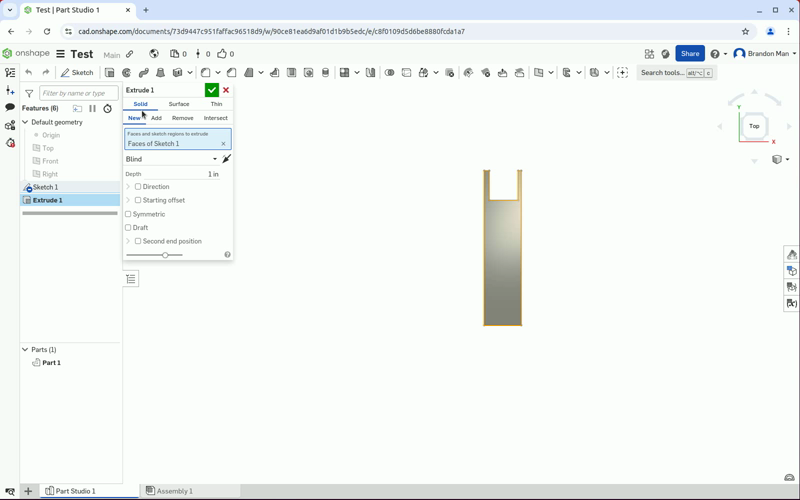
mouse_move(137, 120)
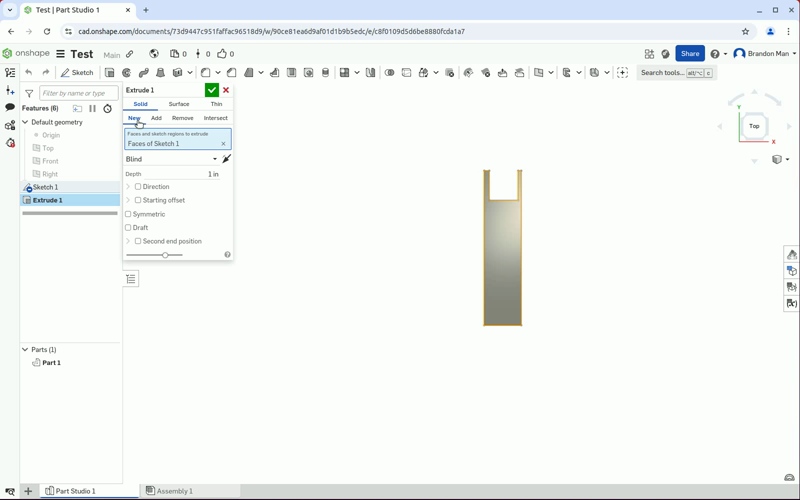
click(137, 120)
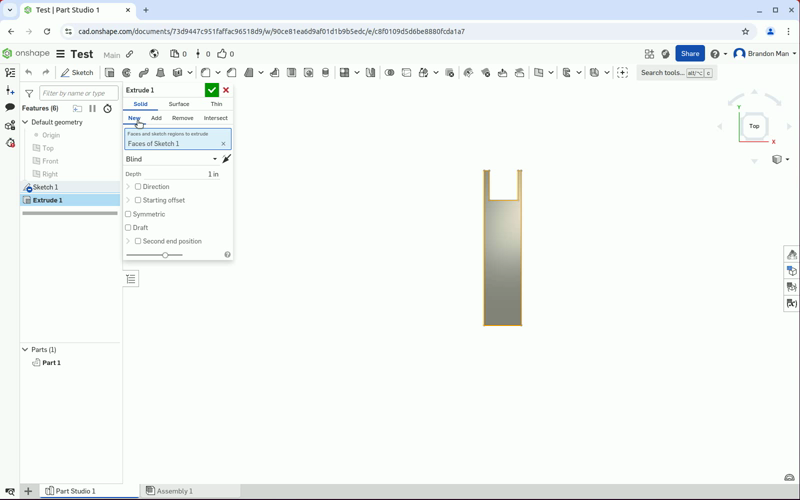
key(tab, 4)
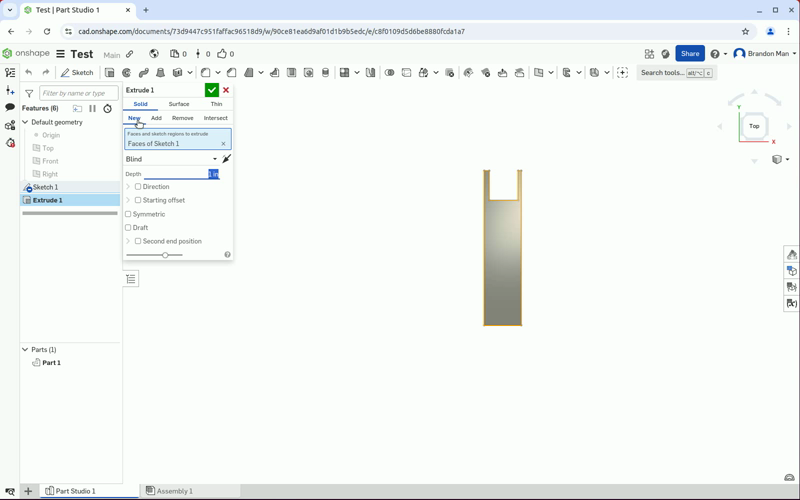
text(6.258)
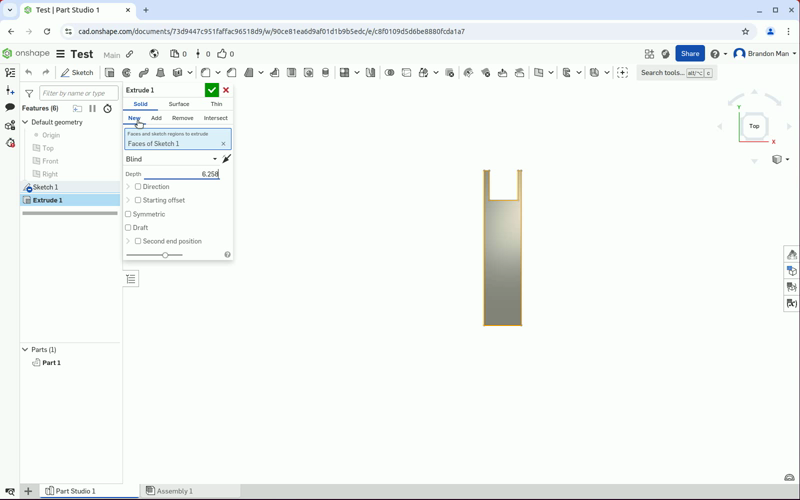
key(enter)
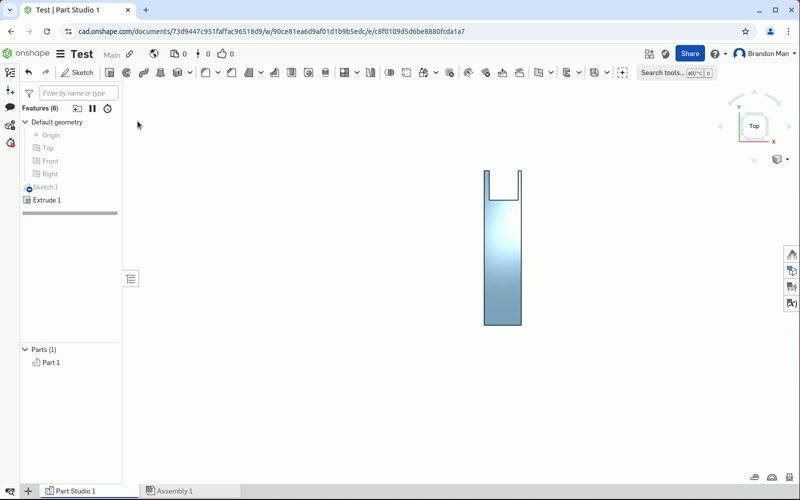
key(shift+h)
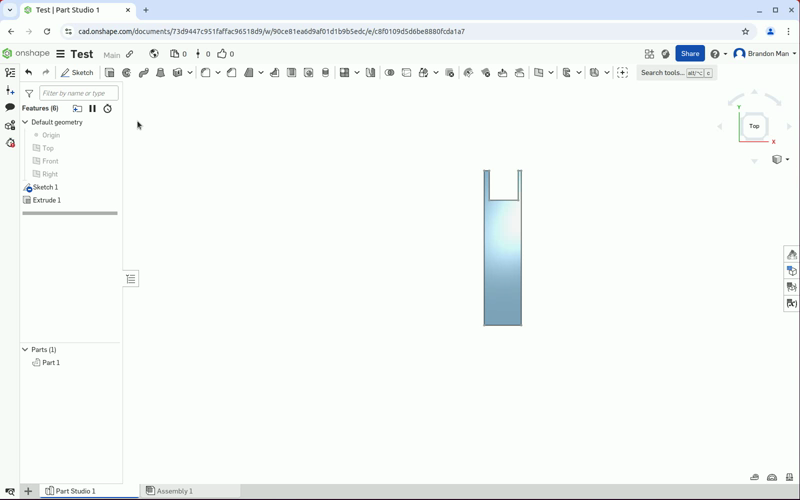
key(shift+h)
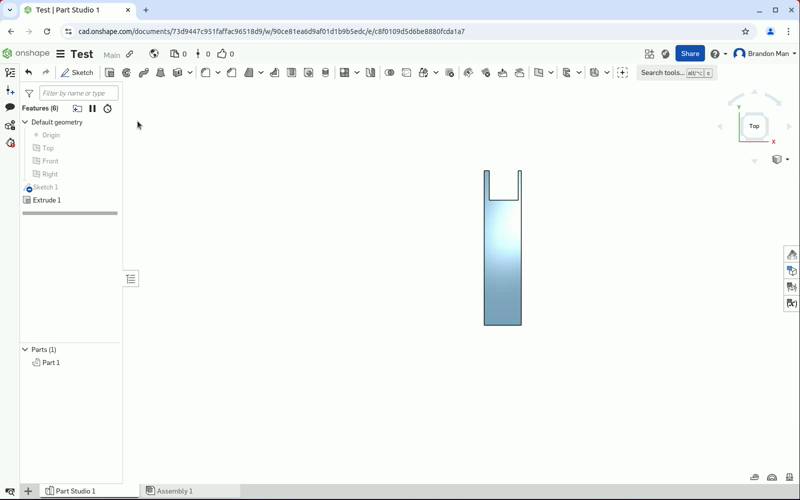
mouse_move(73, 189)
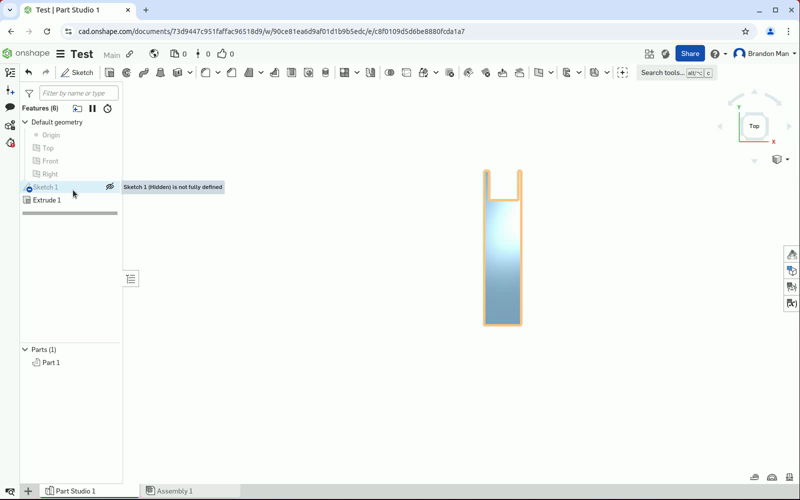
click(73, 189)
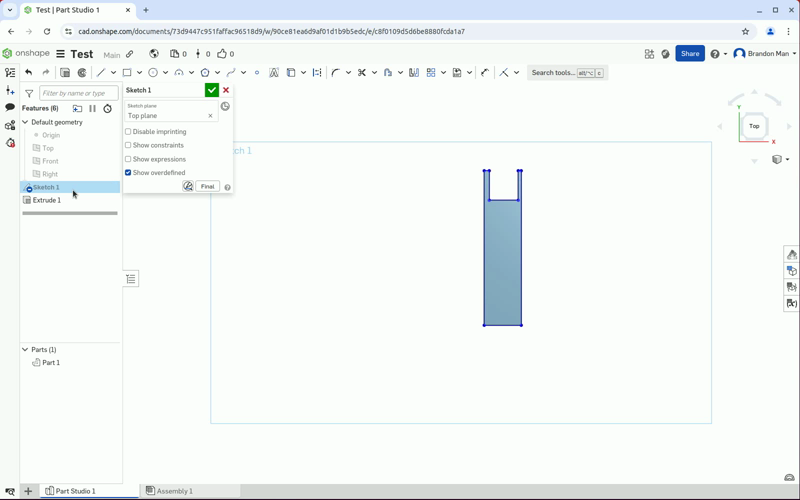
mouse_move(229, 92)
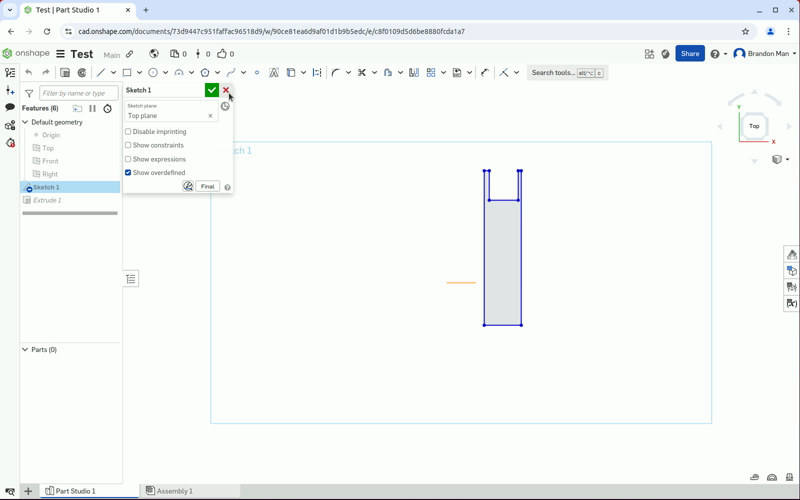
click(229, 92)
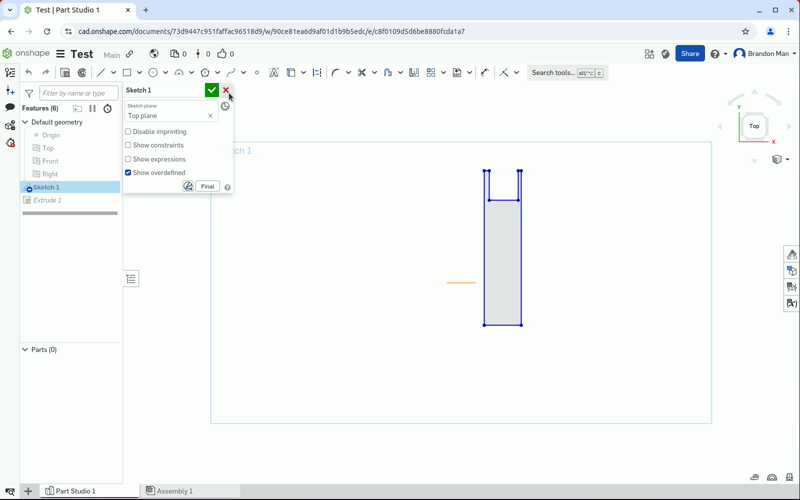
key(shift+s)
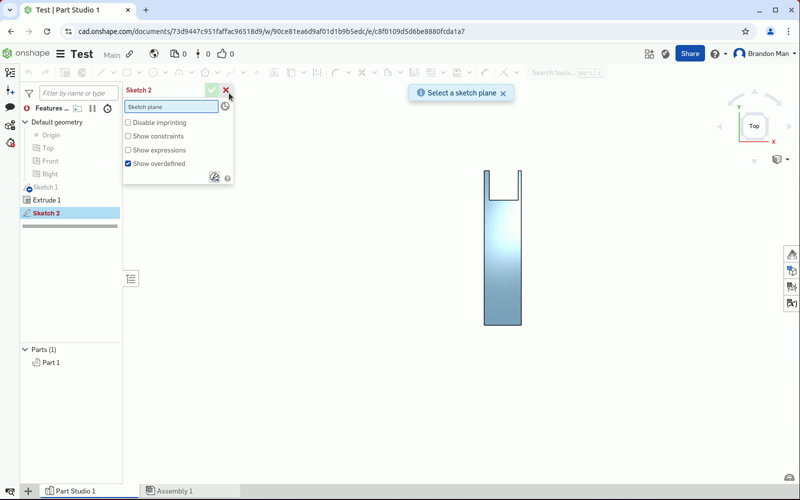
mouse_move(73, 150)
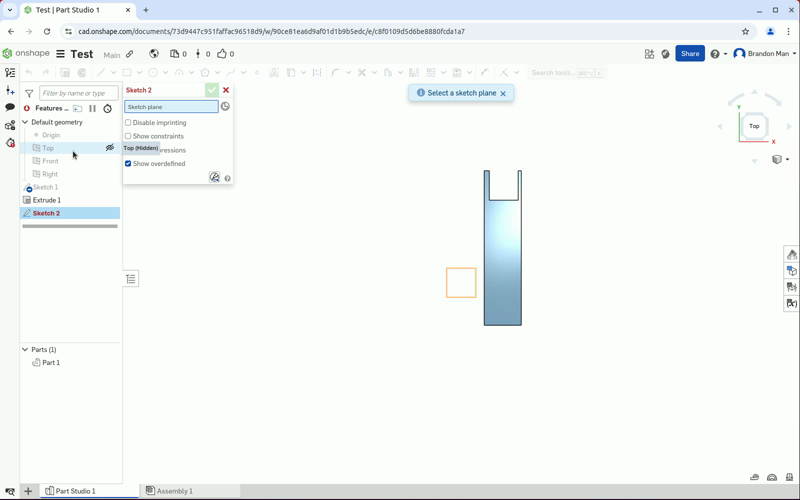
click(73, 150)
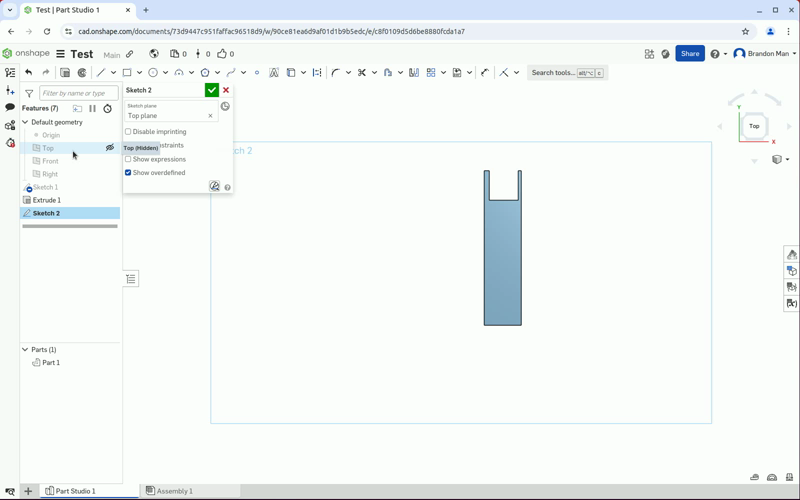
mouse_move(73, 352)
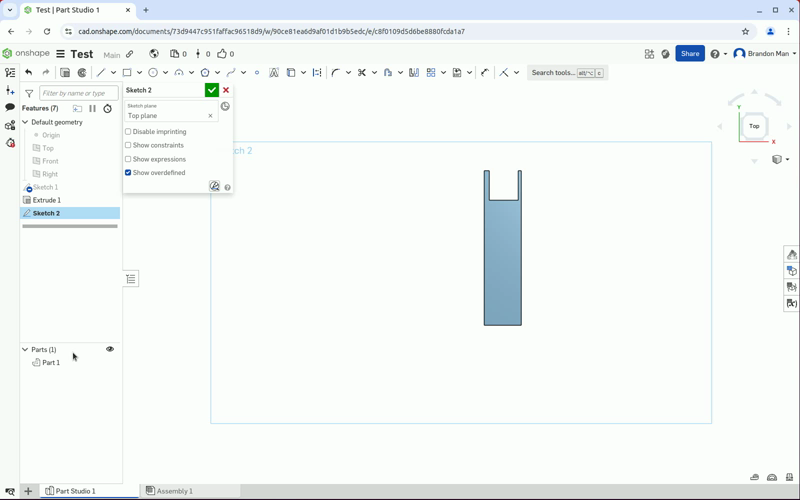
key(y)
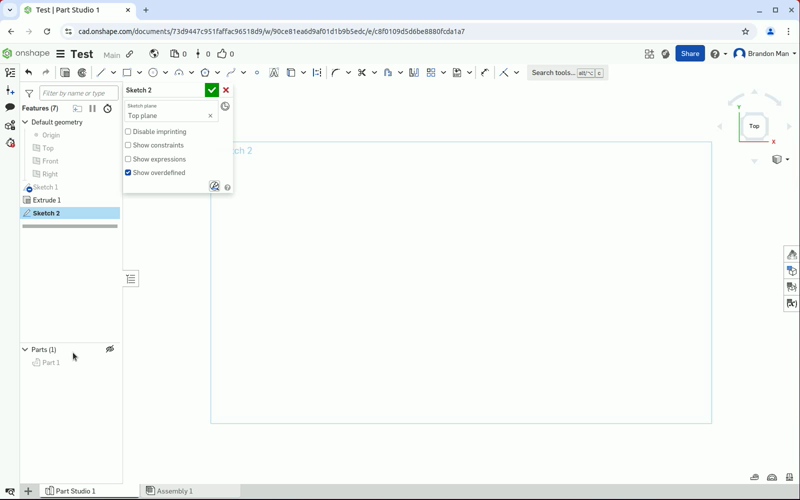
key(l)
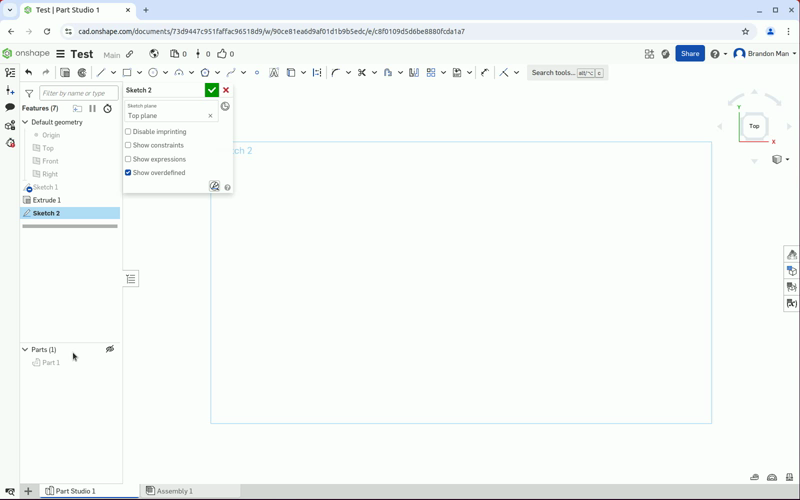
key_down(shift)
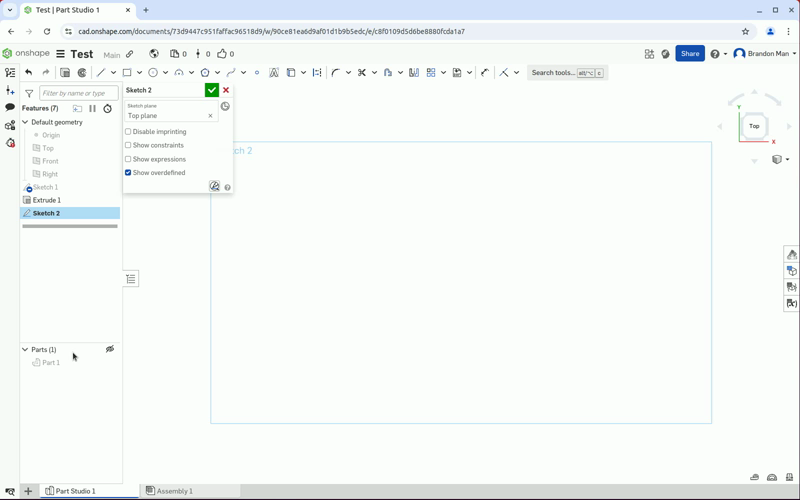
mouse_move(489, 199)
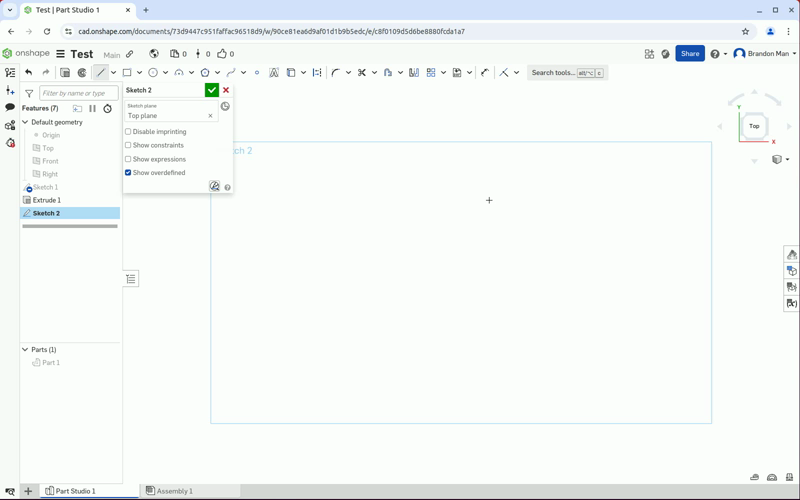
click(489, 199)
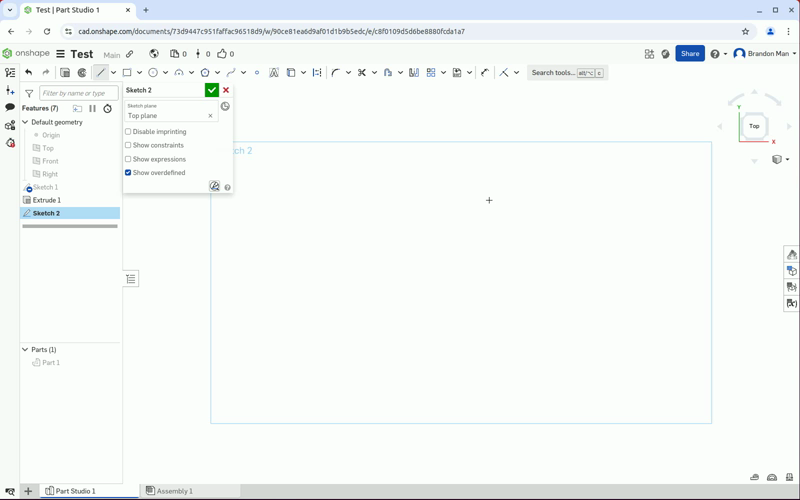
key_up(shift)
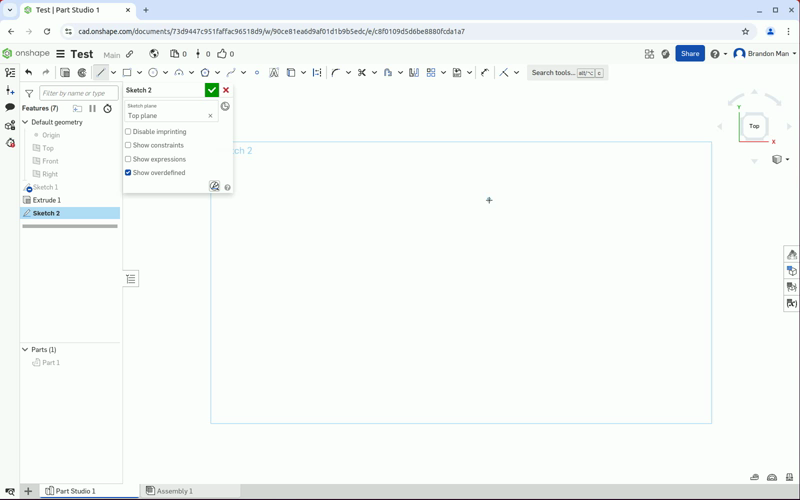
key_down(shift)
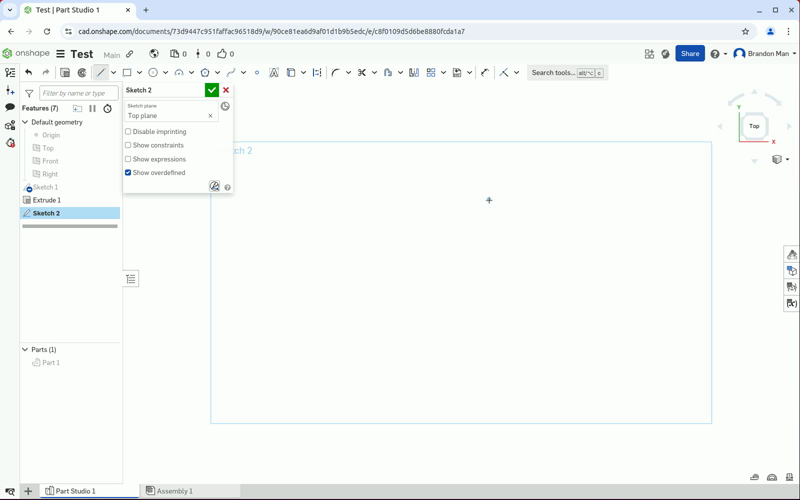
mouse_move(519, 199)
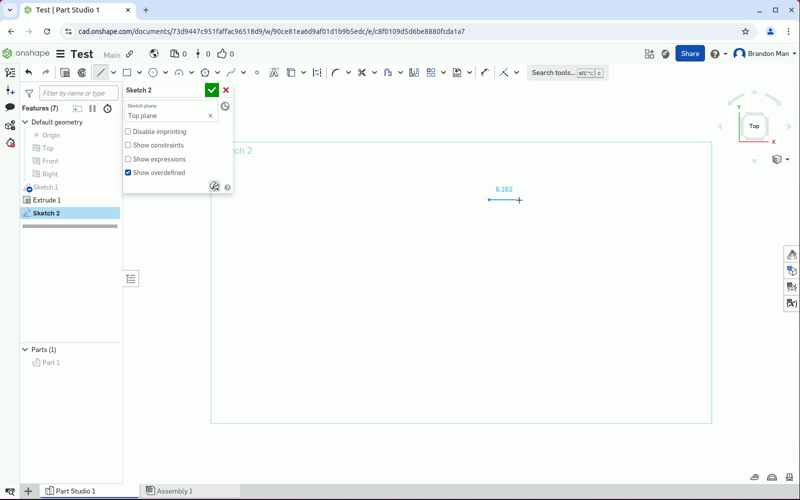
mouse_move(519, 199)
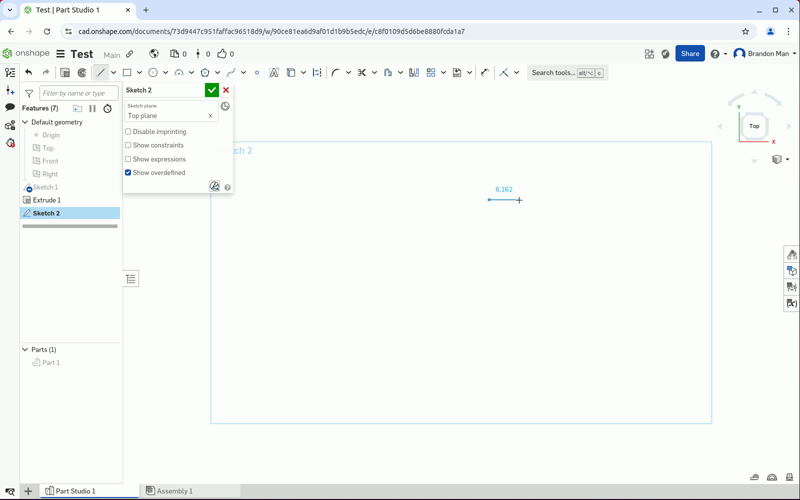
click(519, 199)
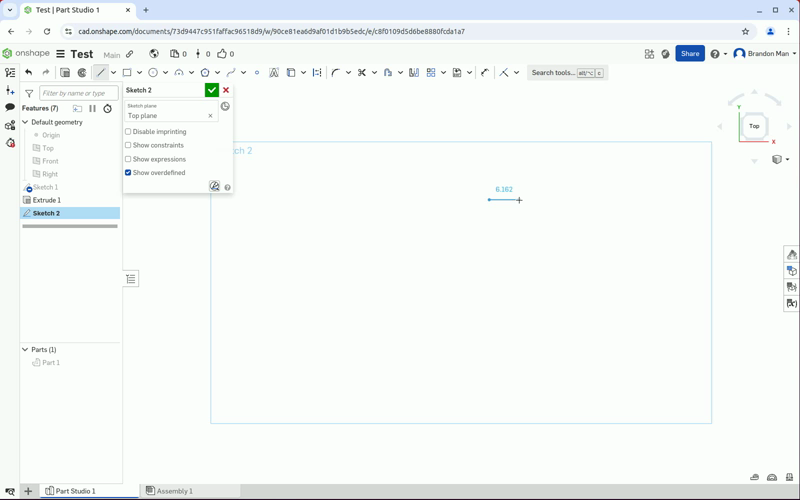
key_up(shift)
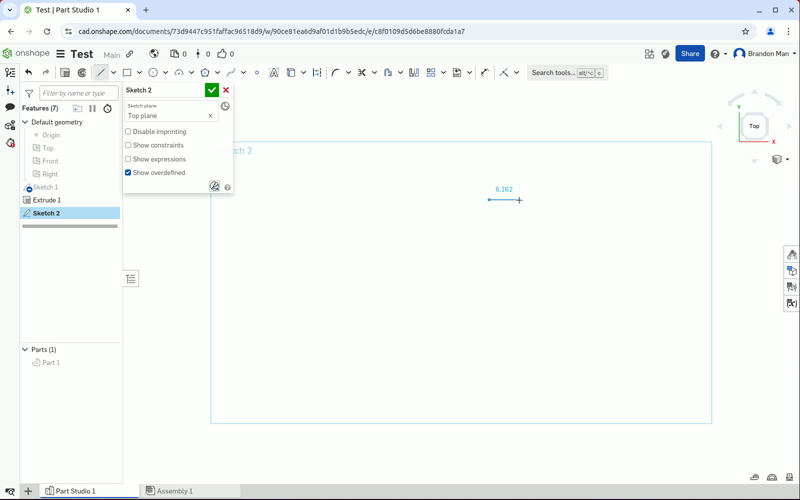
key_down(shift)
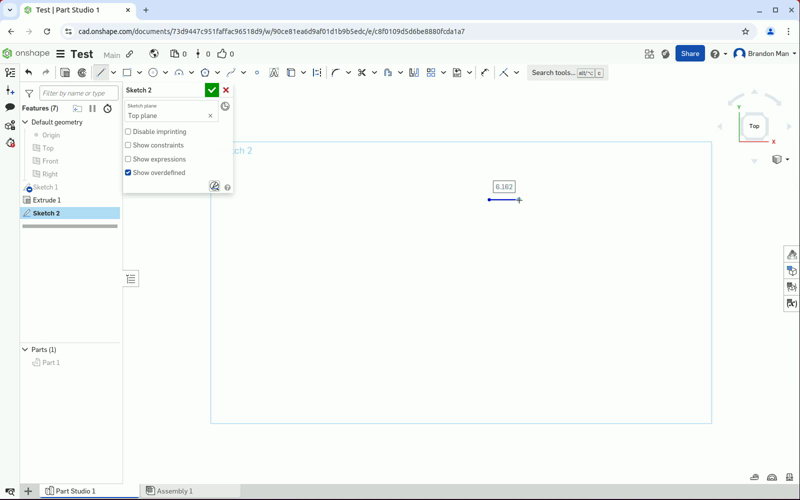
mouse_move(549, 199)
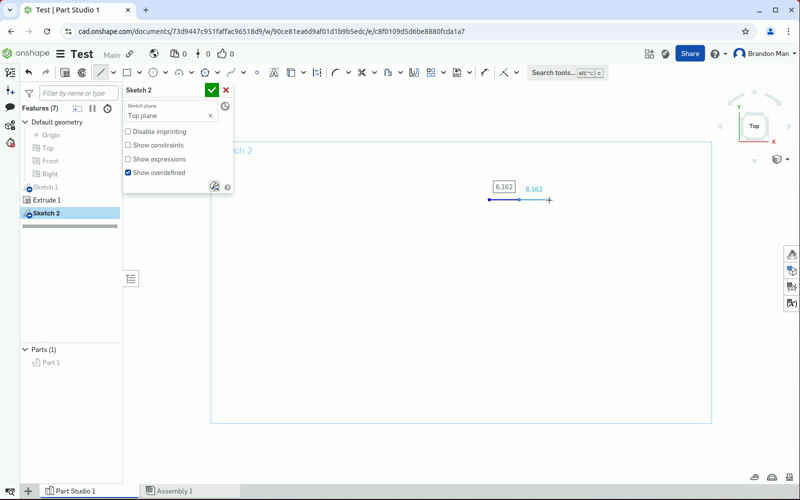
mouse_move(519, 169)
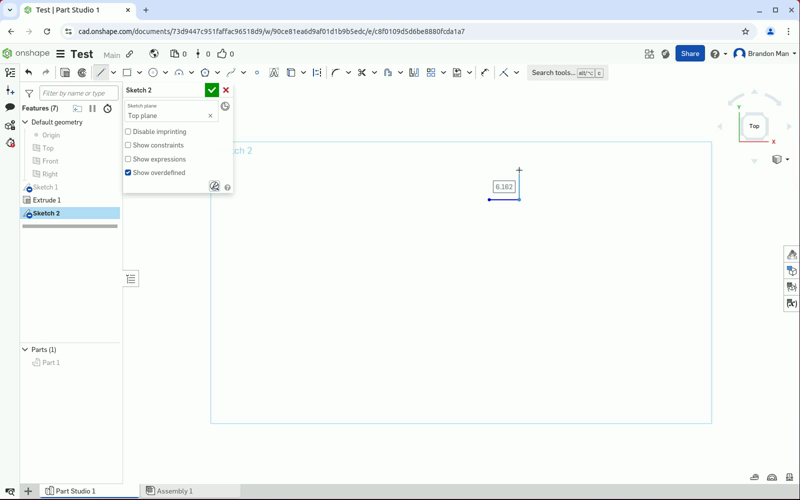
click(519, 169)
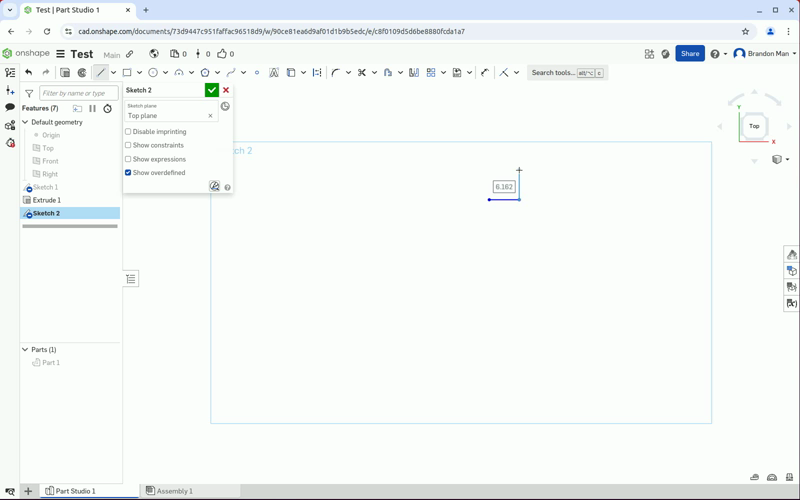
key_up(shift)
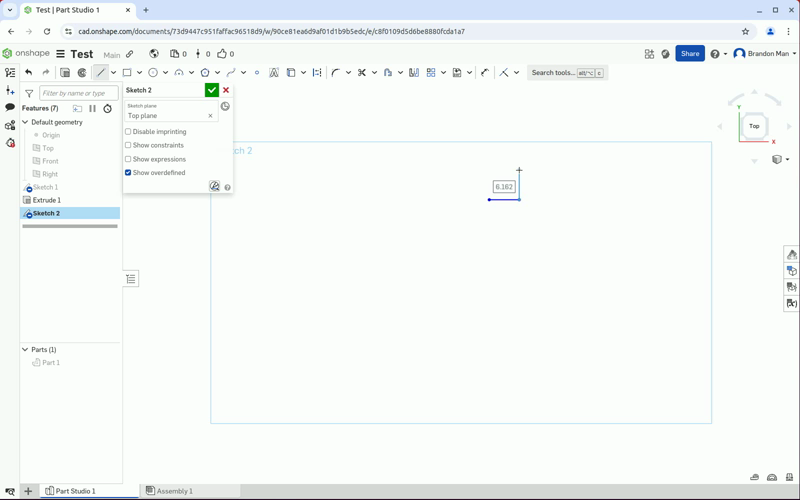
key_down(shift)
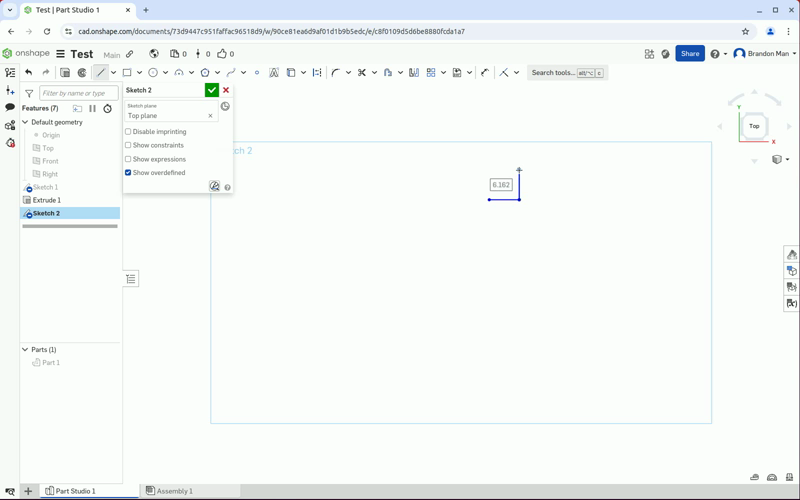
mouse_move(549, 169)
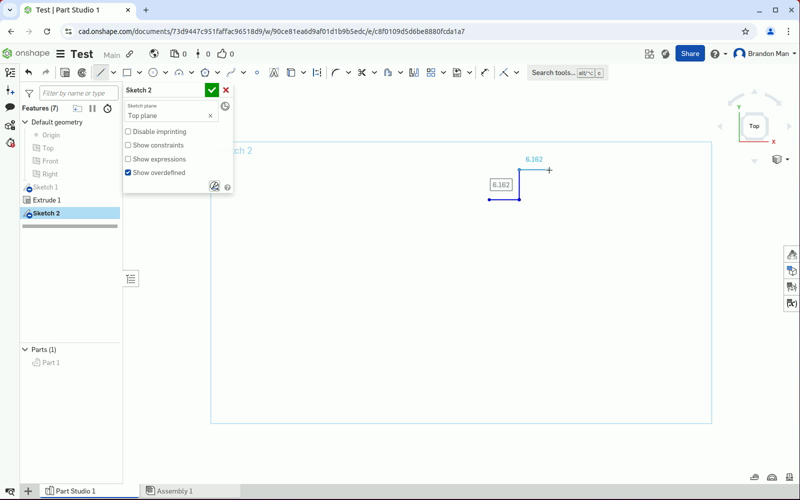
mouse_move(489, 169)
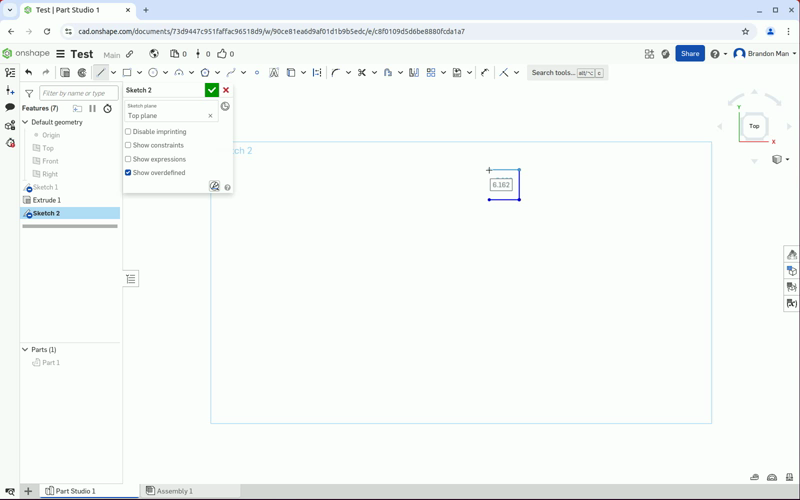
click(489, 169)
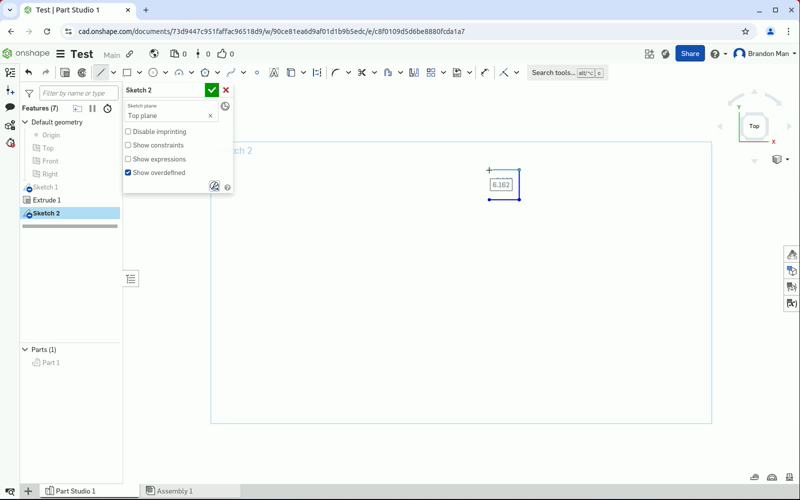
key_up(shift)
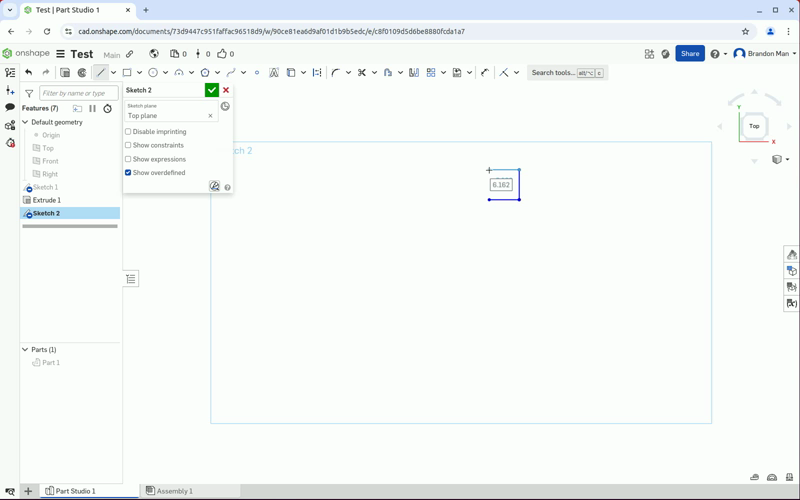
mouse_move(519, 169)
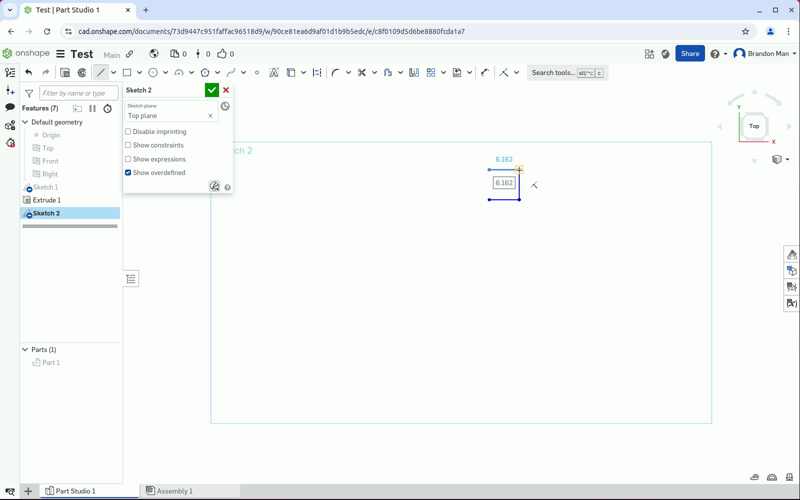
key_down(shift)
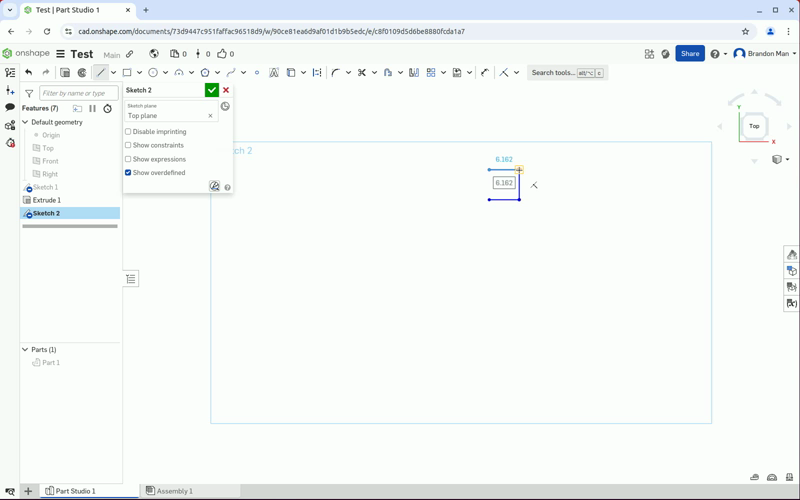
mouse_move(489, 199)
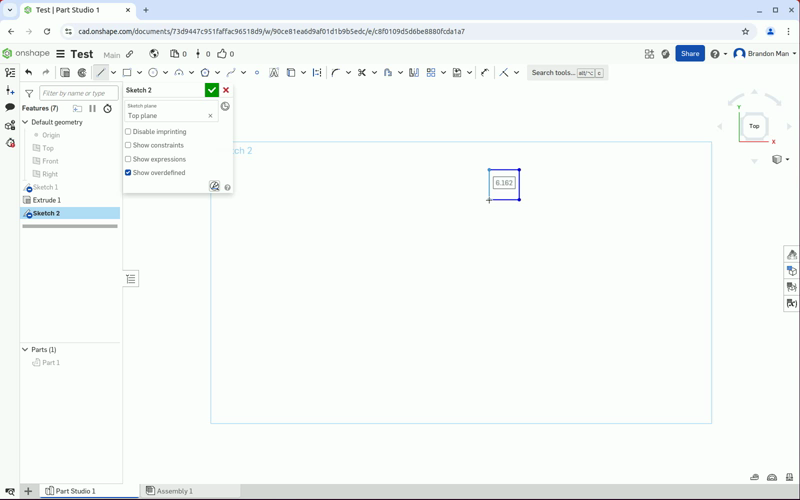
key_up(shift)
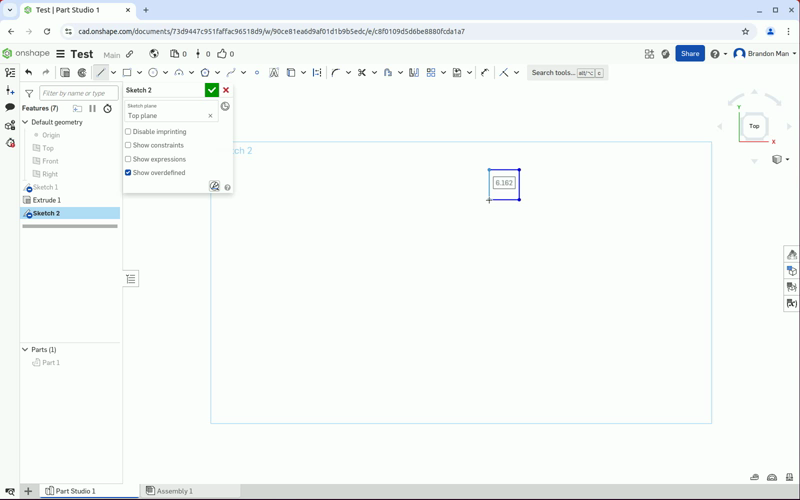
click(489, 199)
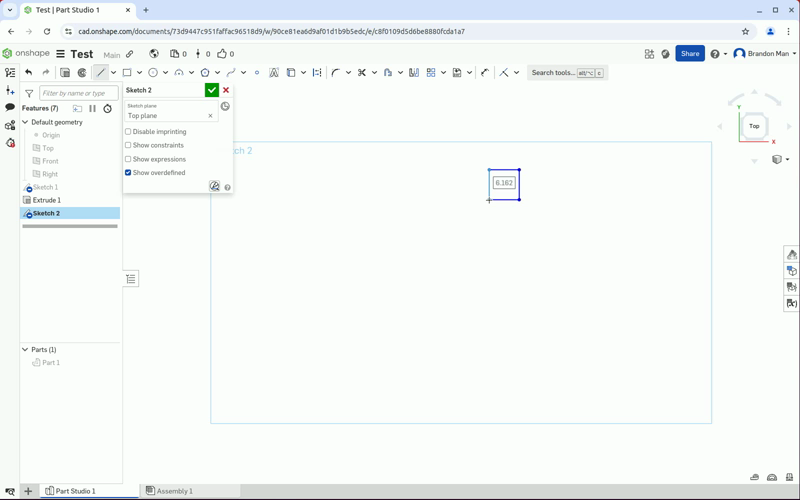
key(esc)
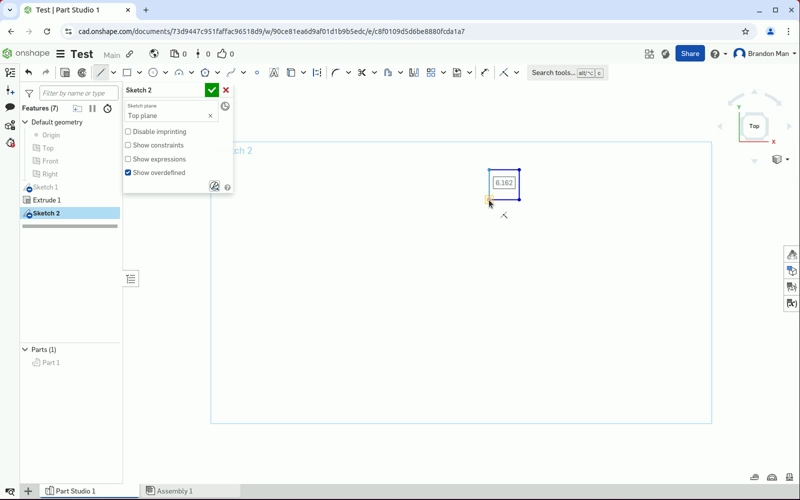
mouse_move(497, 171)
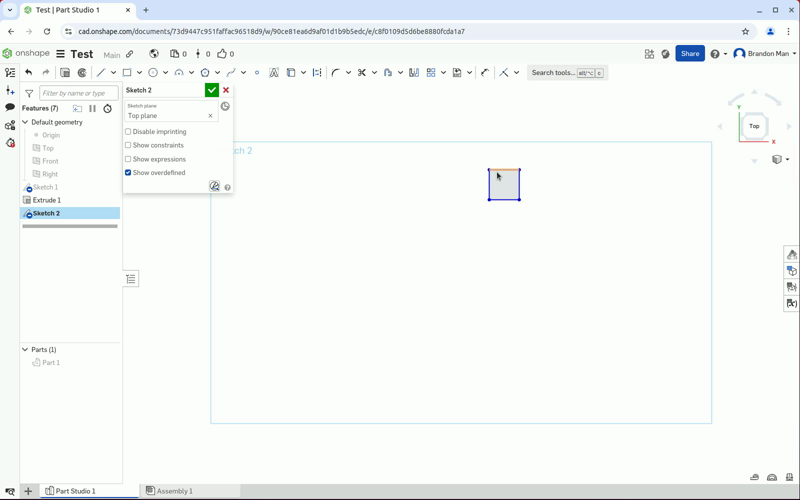
scroll(6)
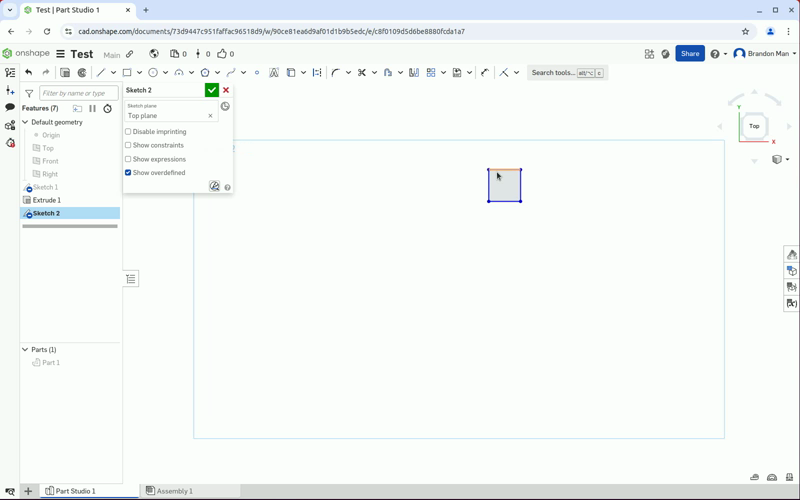
scroll(6)
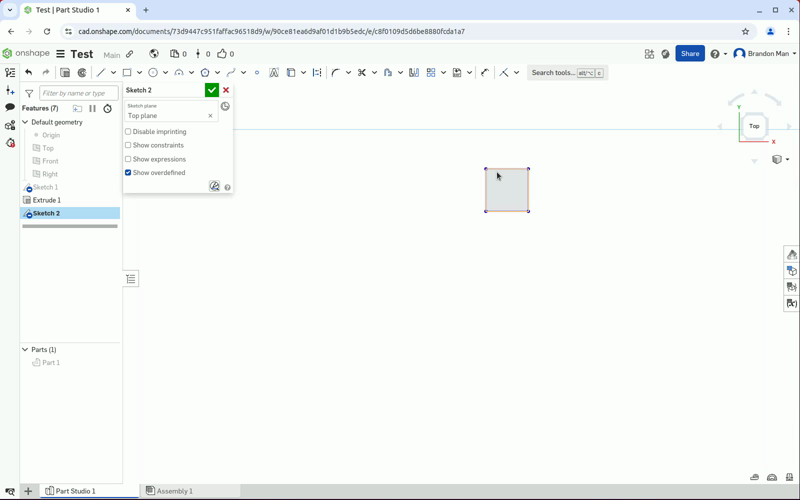
scroll(6)
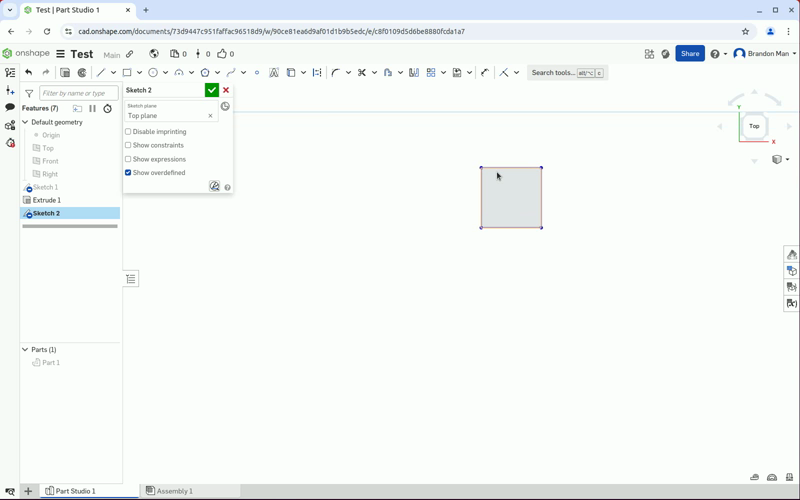
scroll(6)
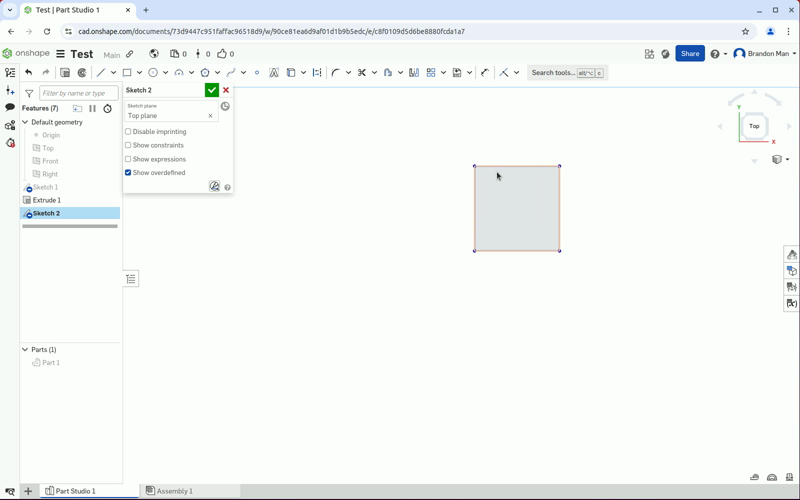
scroll(6)
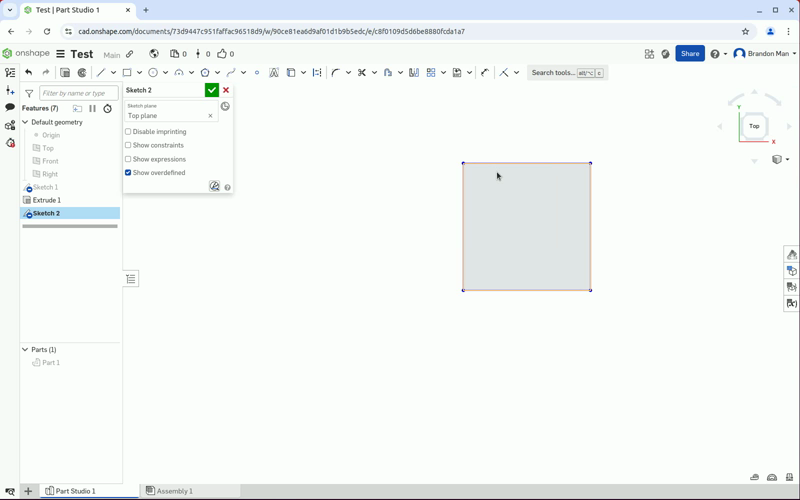
scroll(6)
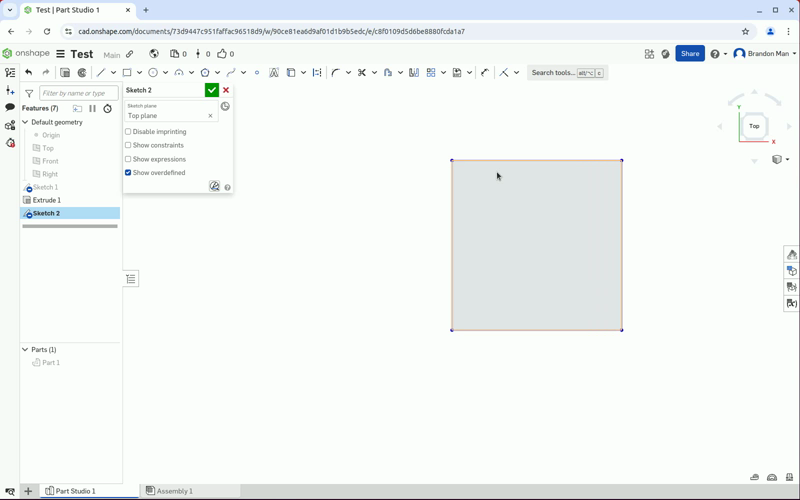
scroll(6)
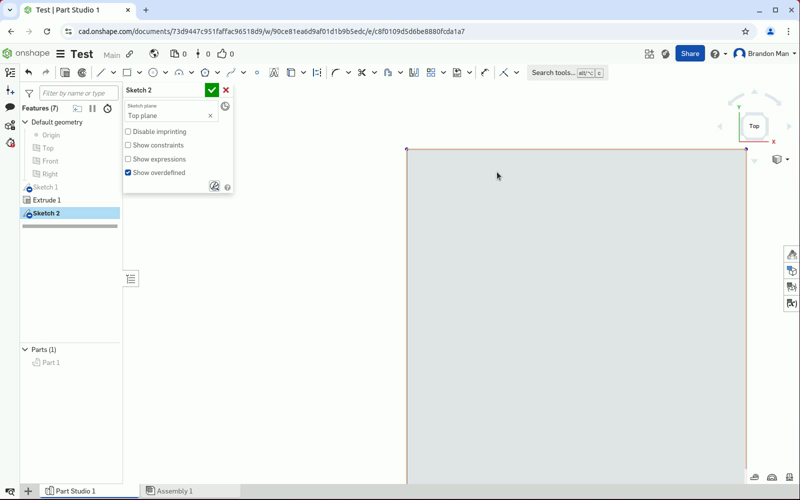
click(497, 171)
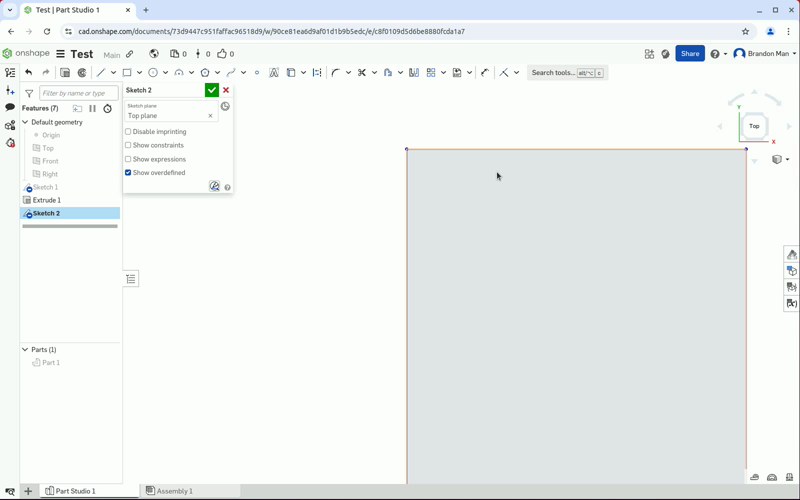
scroll(-6)
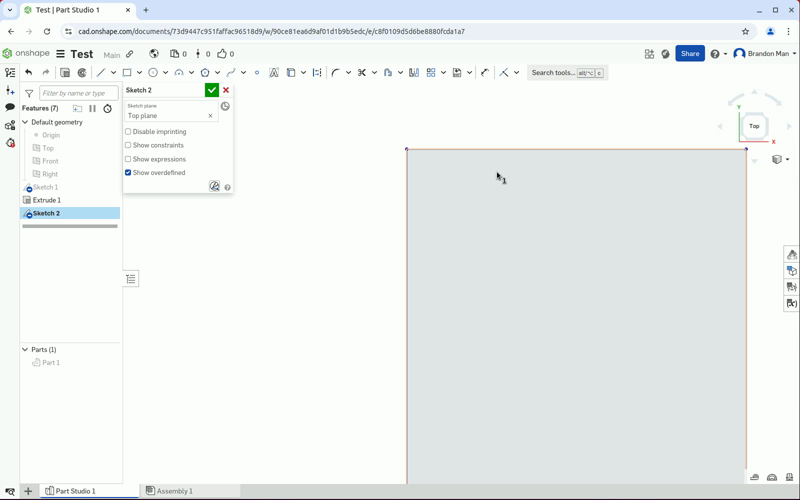
scroll(-6)
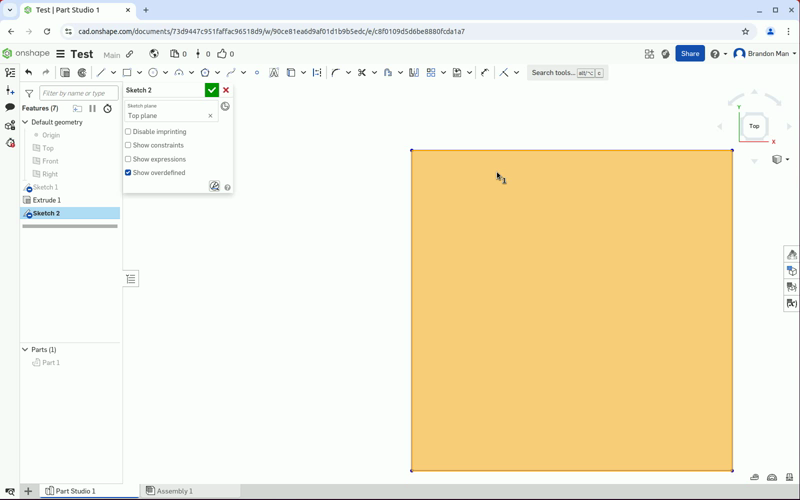
scroll(-6)
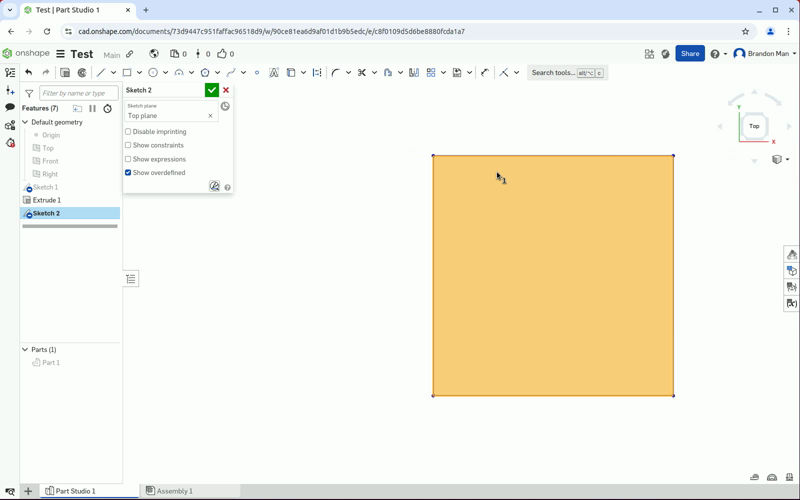
scroll(-6)
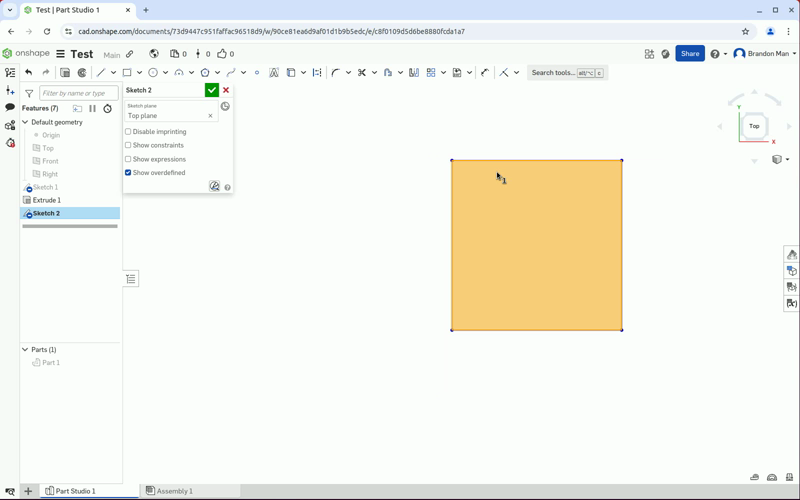
scroll(-6)
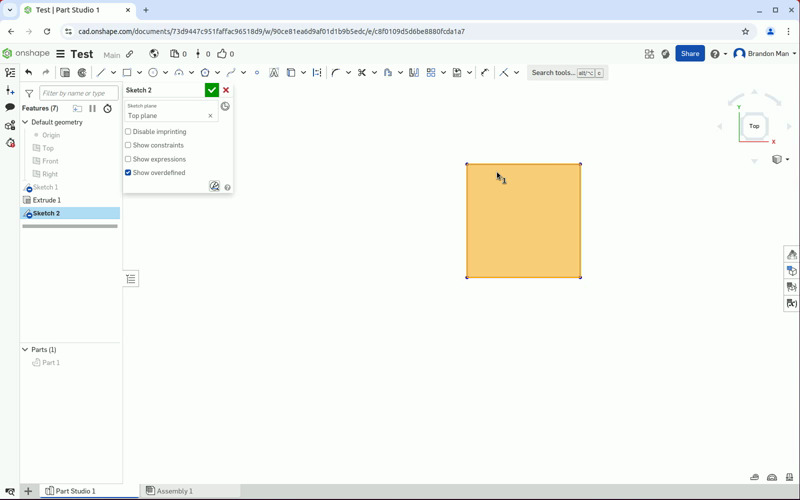
scroll(-6)
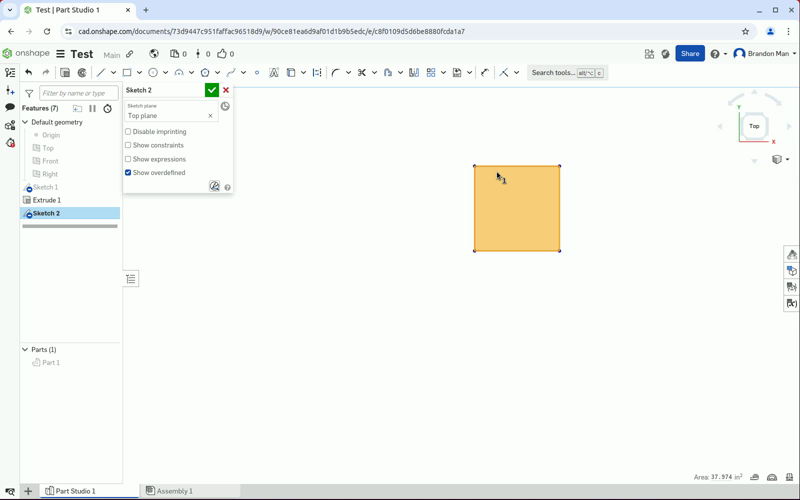
scroll(-6)
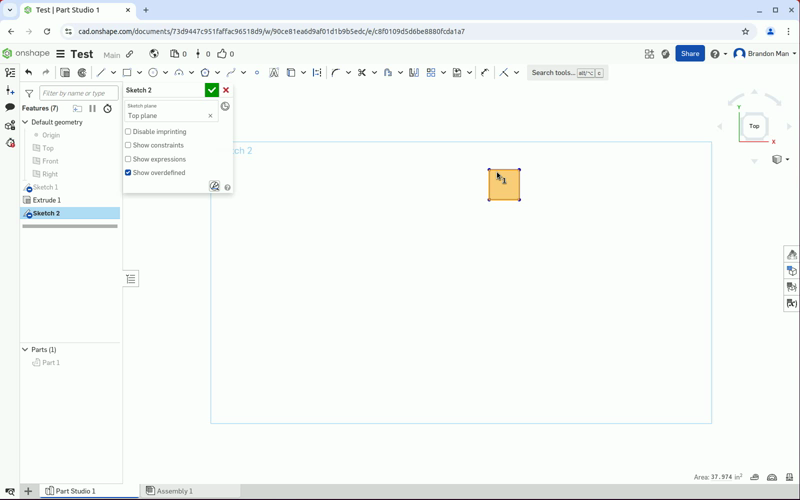
mouse_move(73, 352)
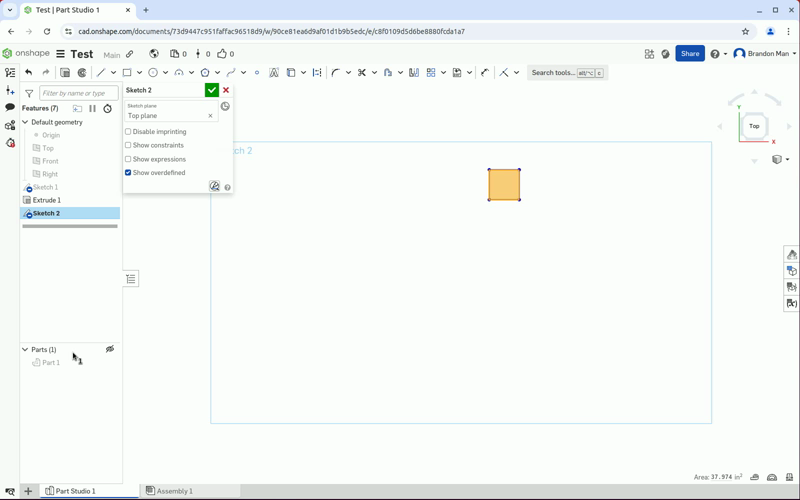
key(shift+y)
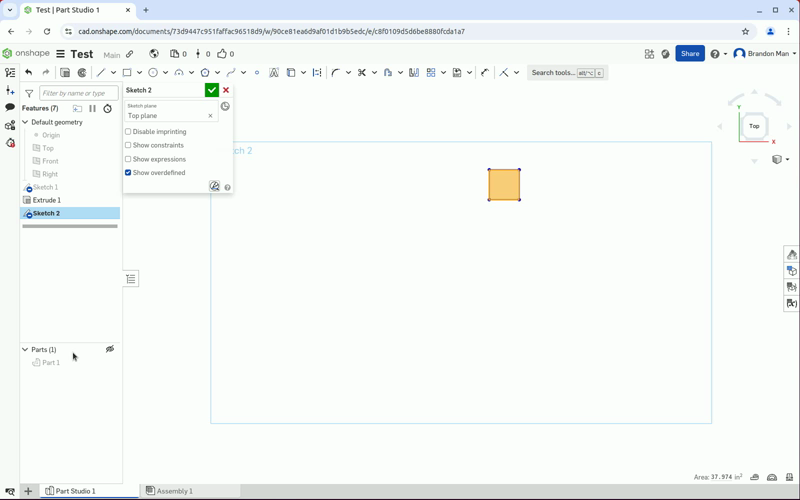
key(shift+e)
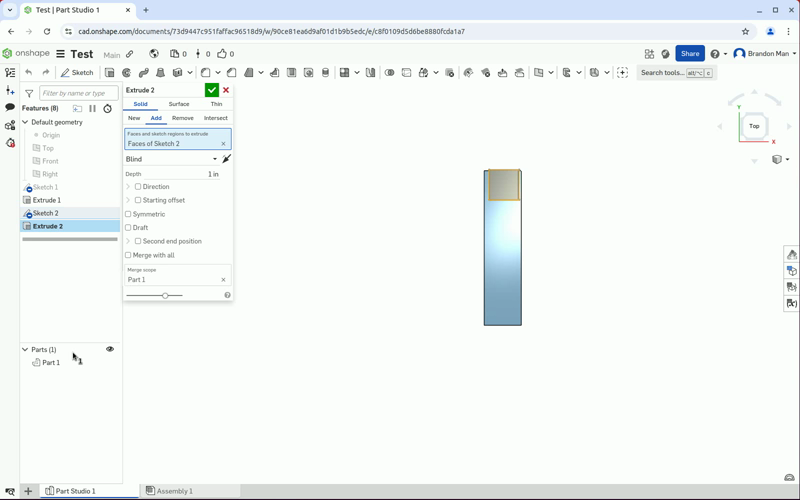
mouse_move(143, 106)
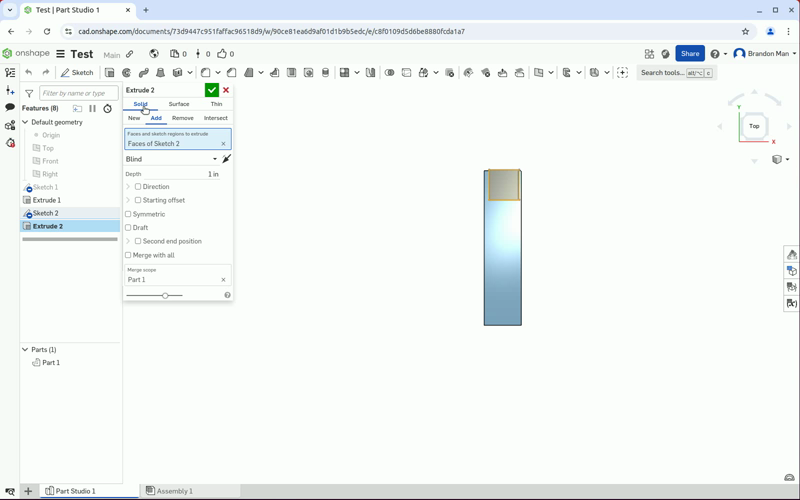
click(143, 106)
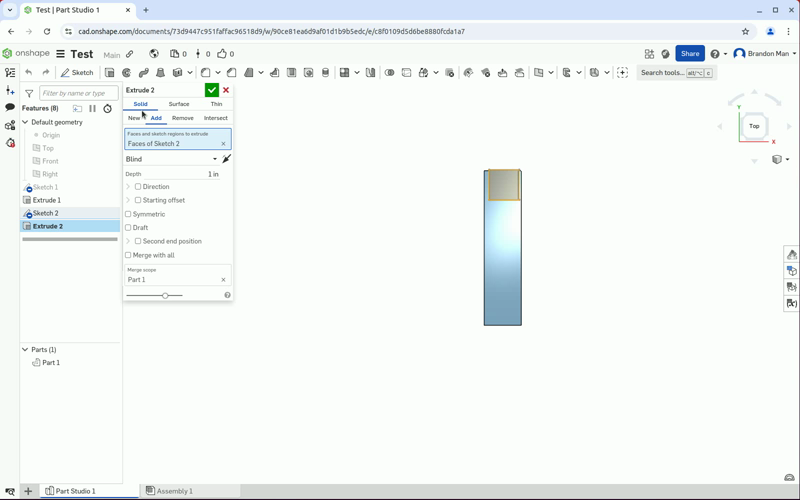
mouse_move(137, 120)
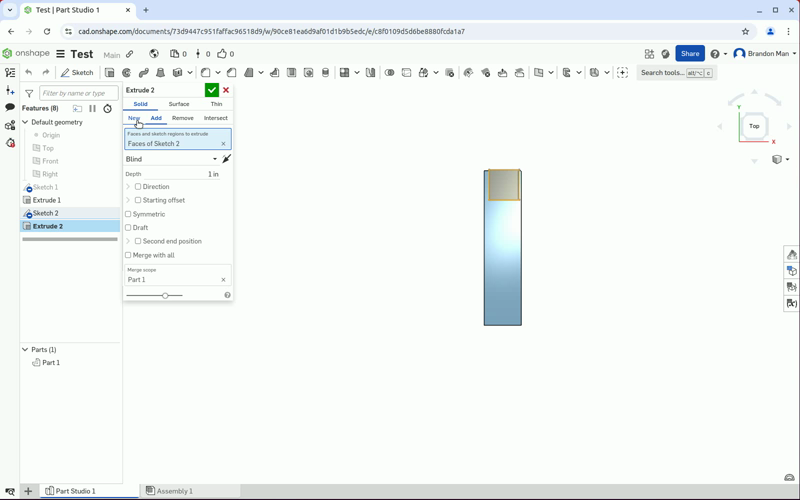
click(137, 120)
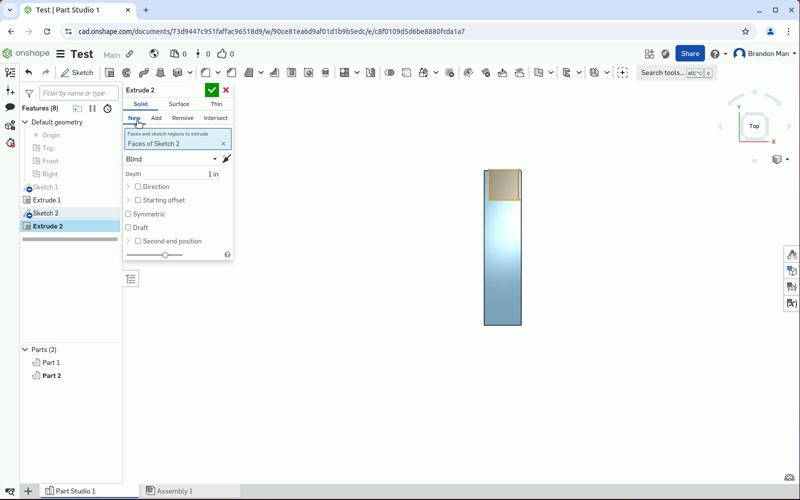
key(tab, 4)
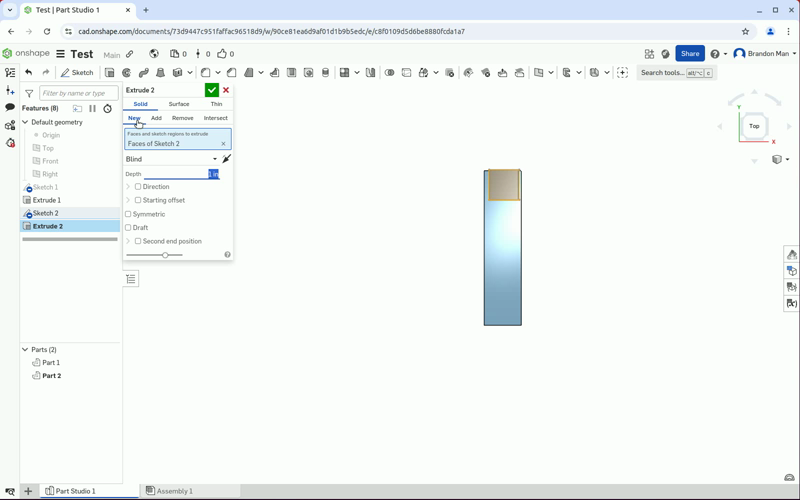
text(1.444)
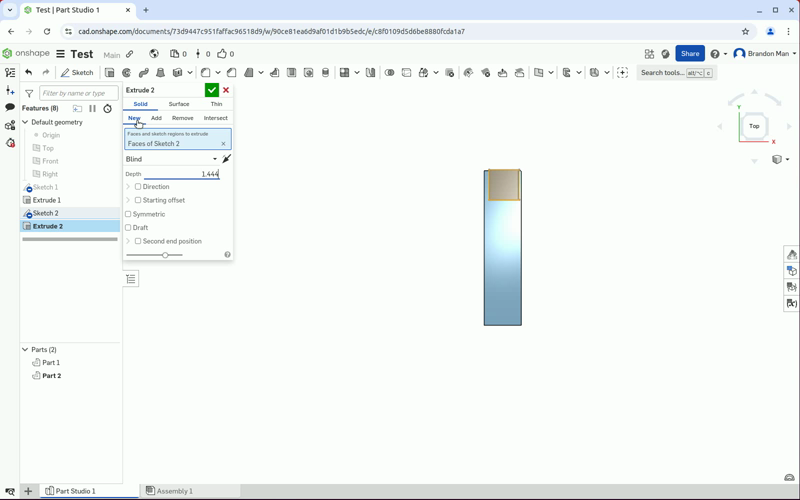
key(enter)
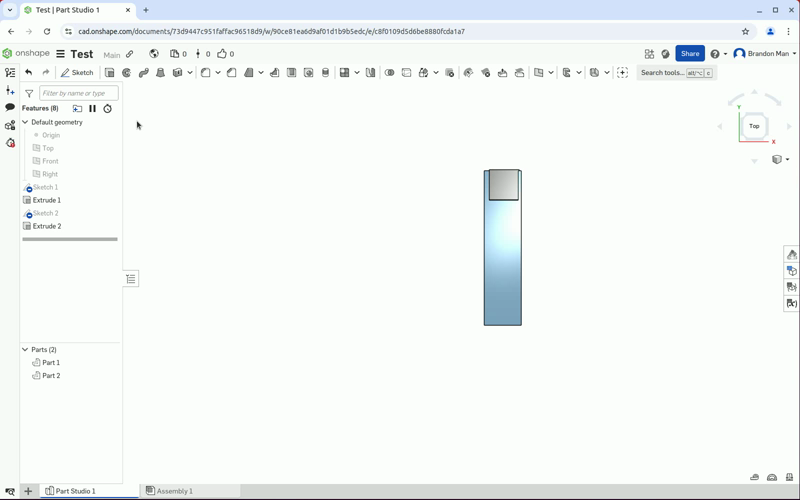
key(shift+h)
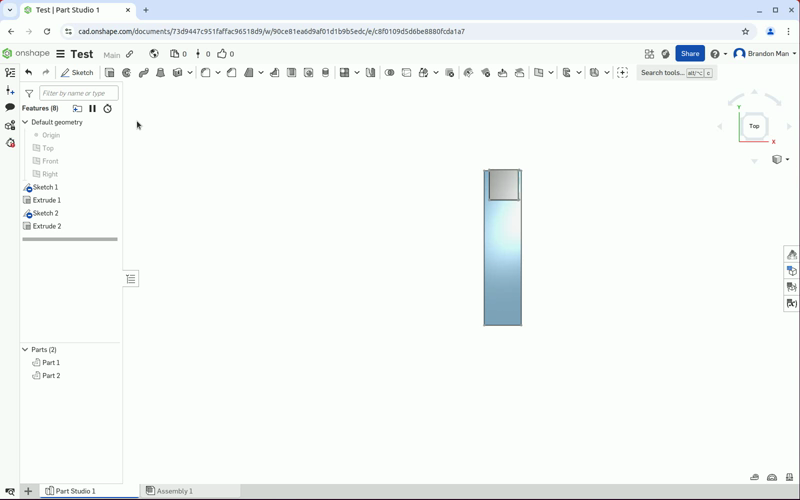
key(shift+h)
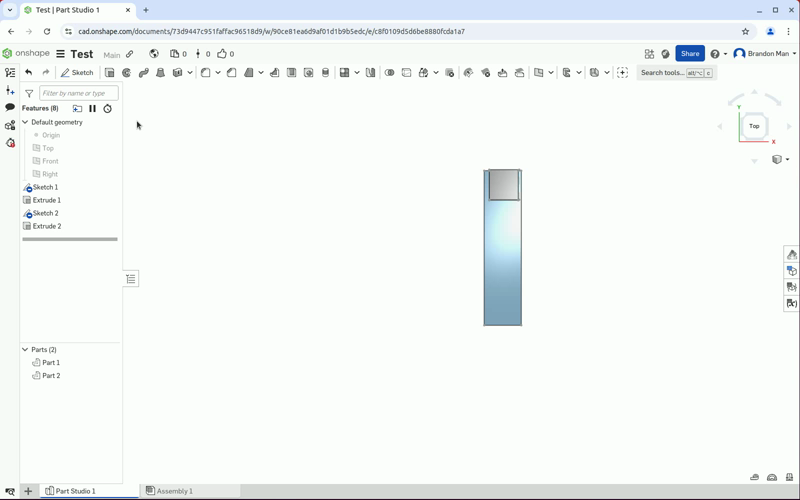
key(shift+7)
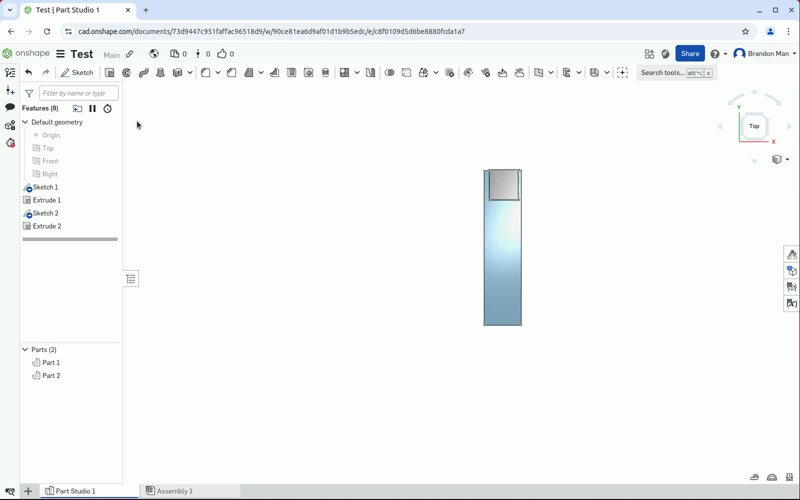
key(up, 3)
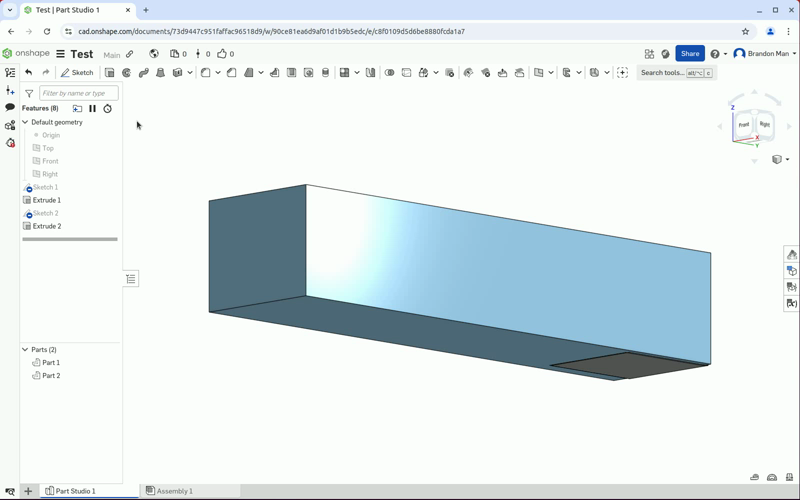
key(left, 3)
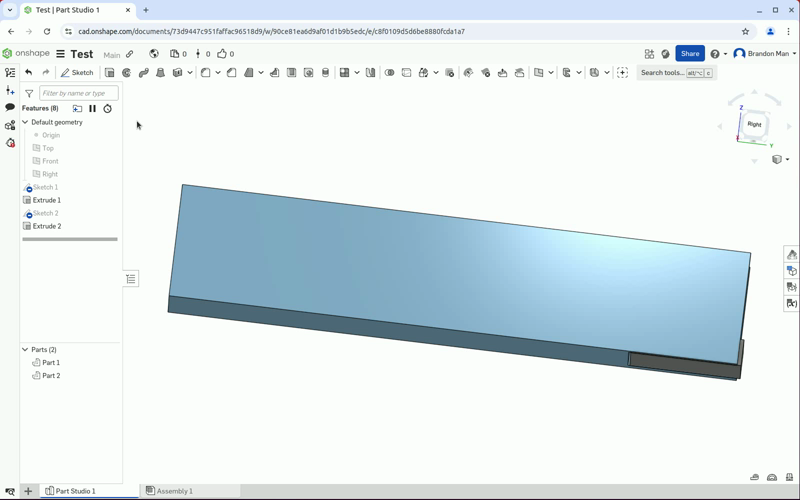
key(right, 3)
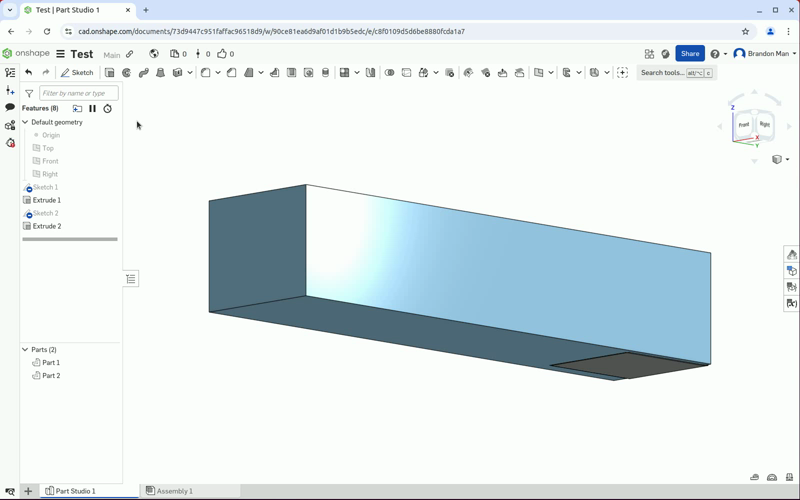
key(down, 3)
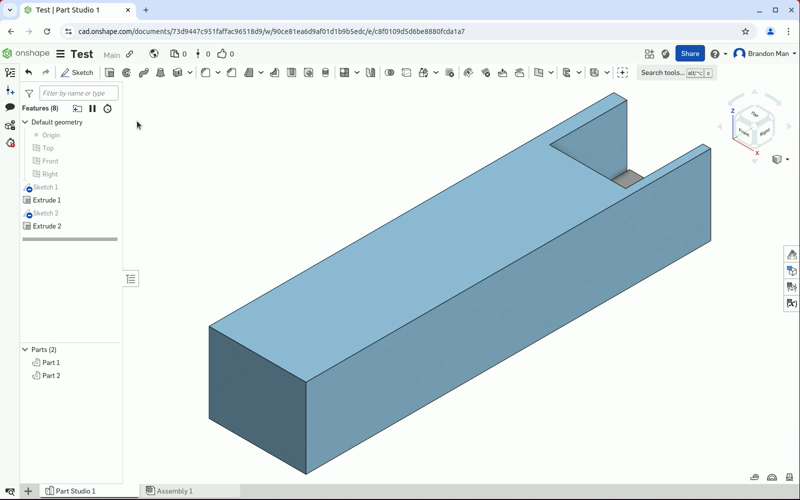
mouse_move(73, 189)
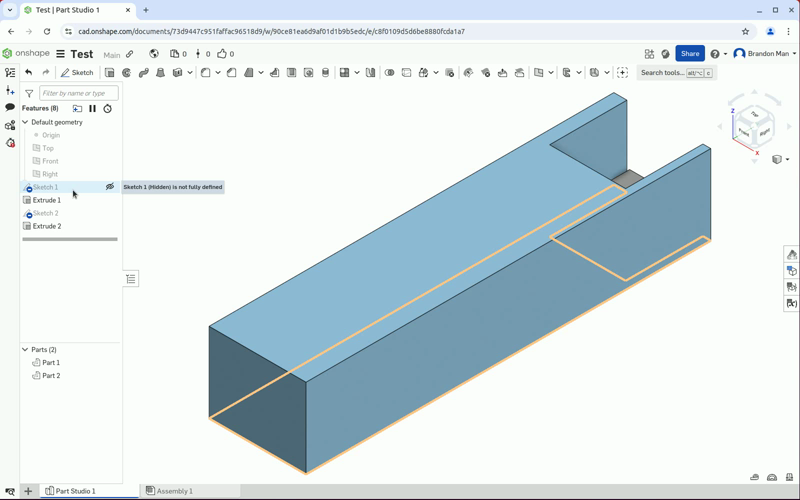
click(73, 189)